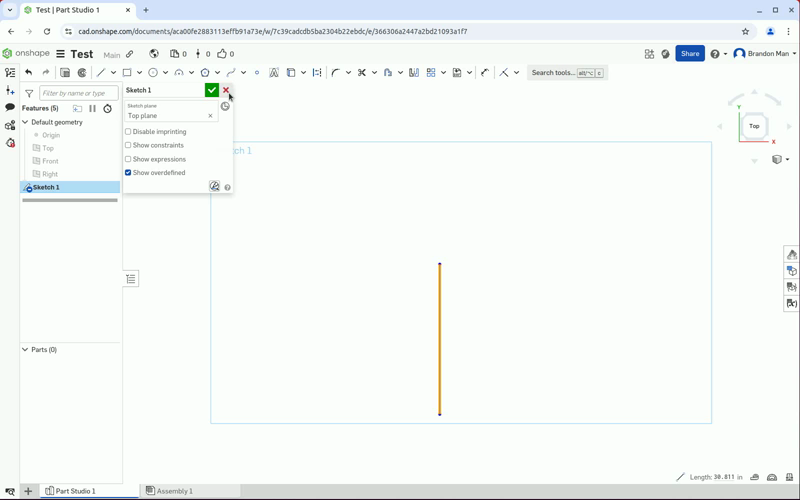
key(shift+h)
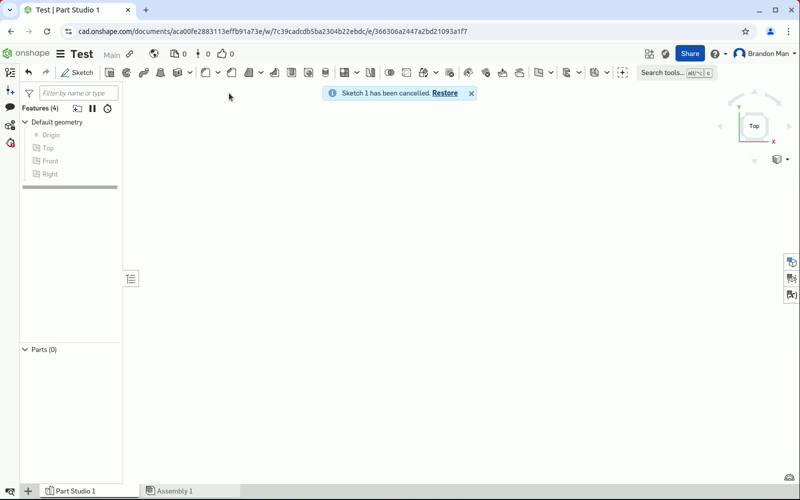
mouse_move(73, 352)
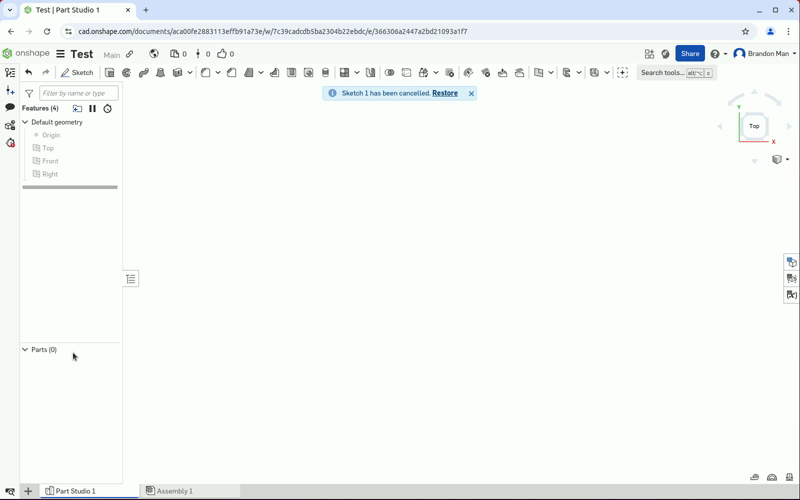
key(y)
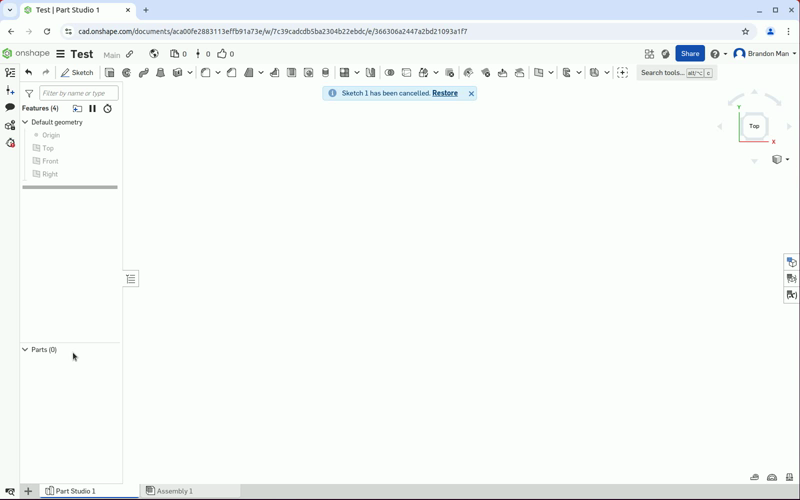
key(shift+p)
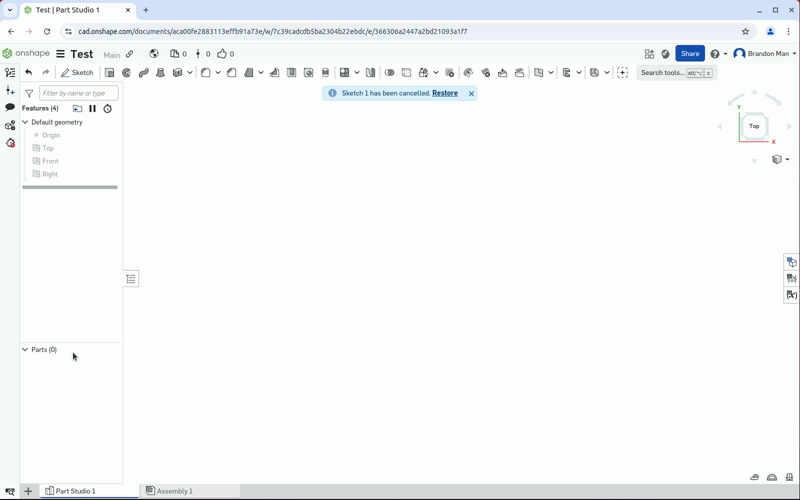
key(space)
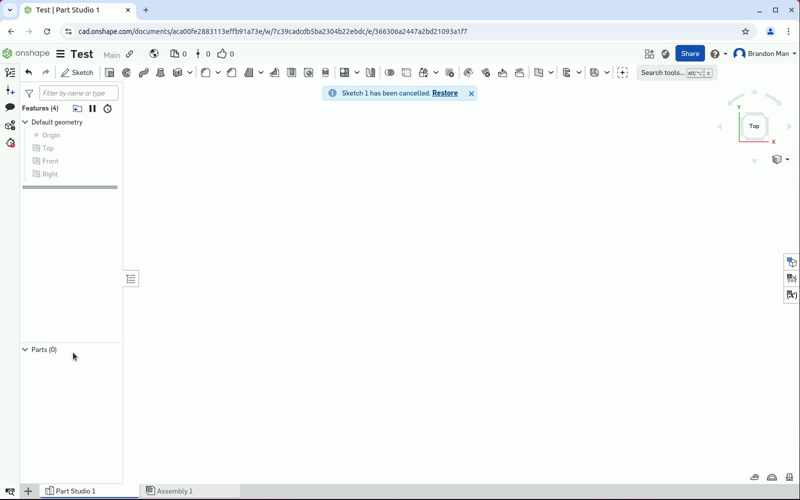
key_down(shift)
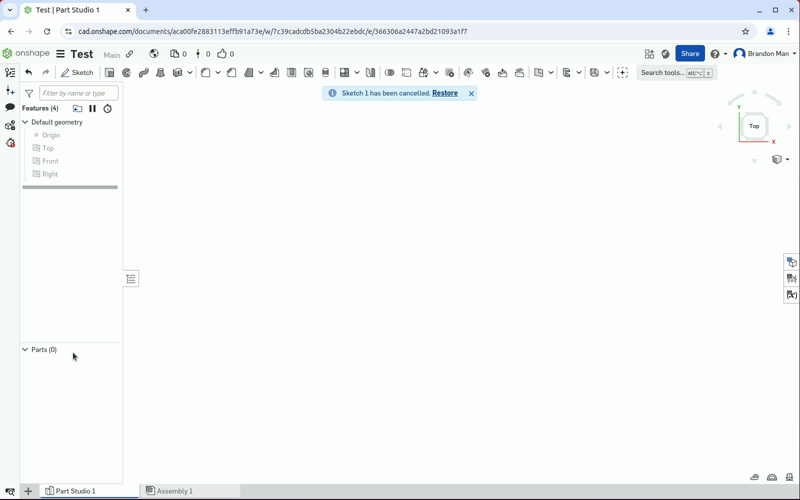
key(up)
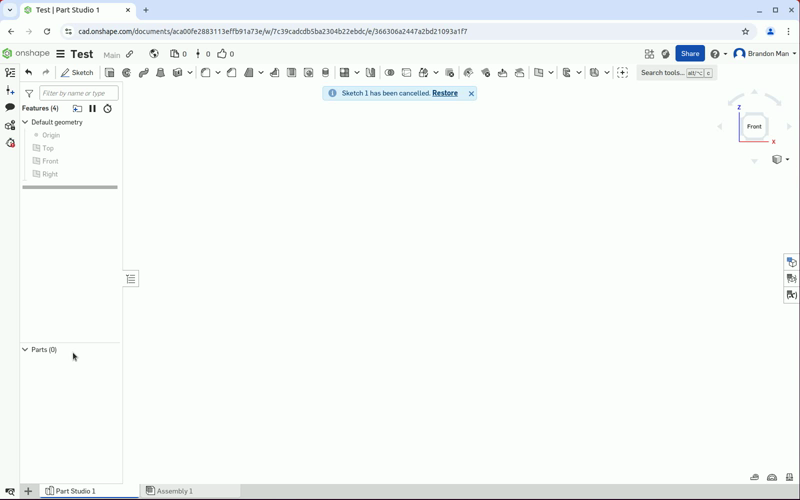
key_up(shift)
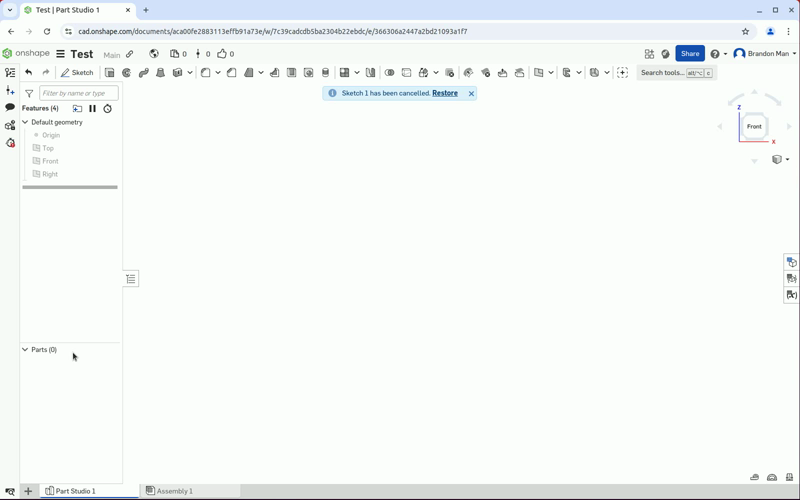
mouse_move(73, 352)
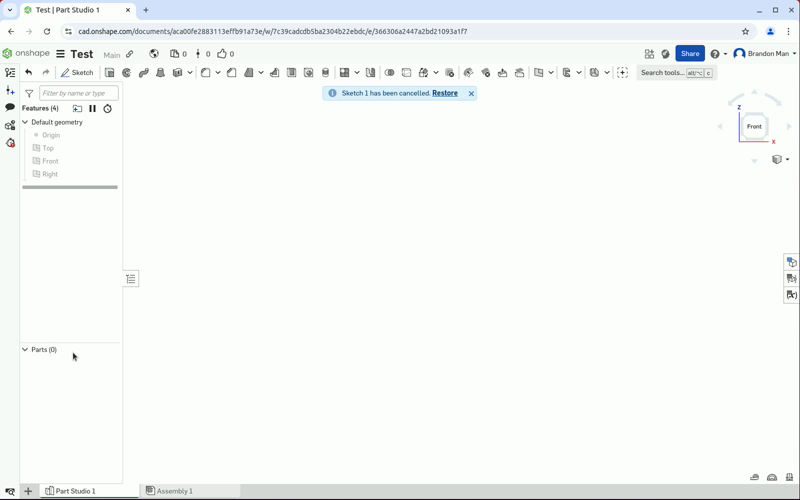
key(shift+y)
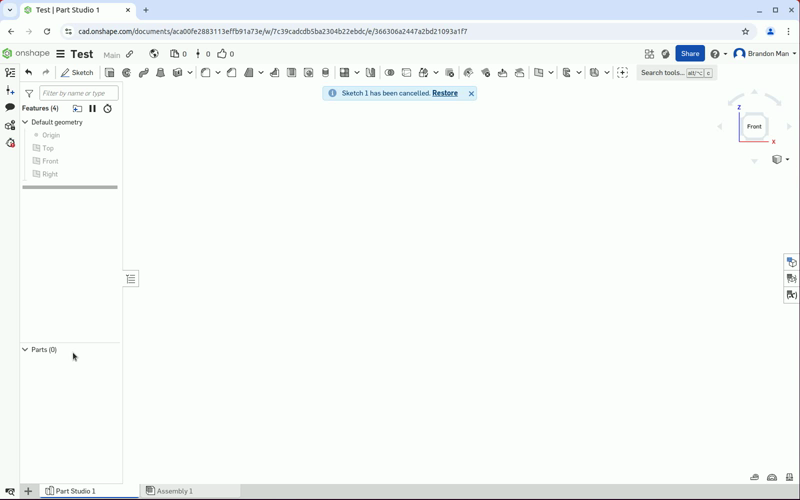
key(shift+s)
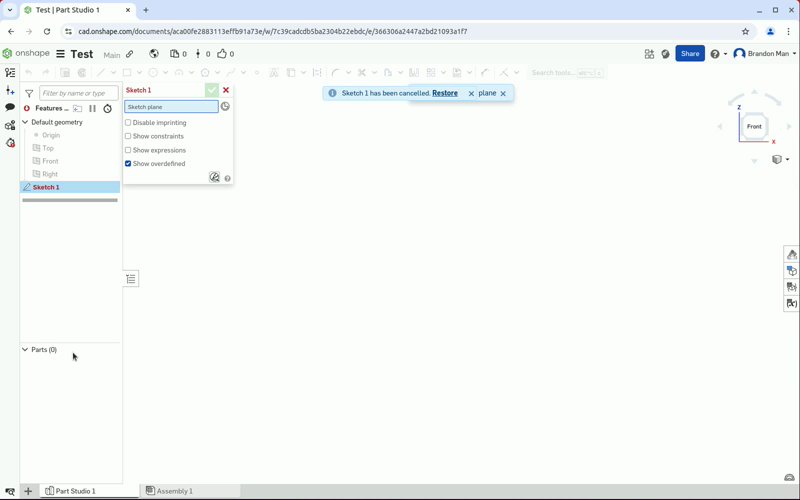
mouse_move(73, 163)
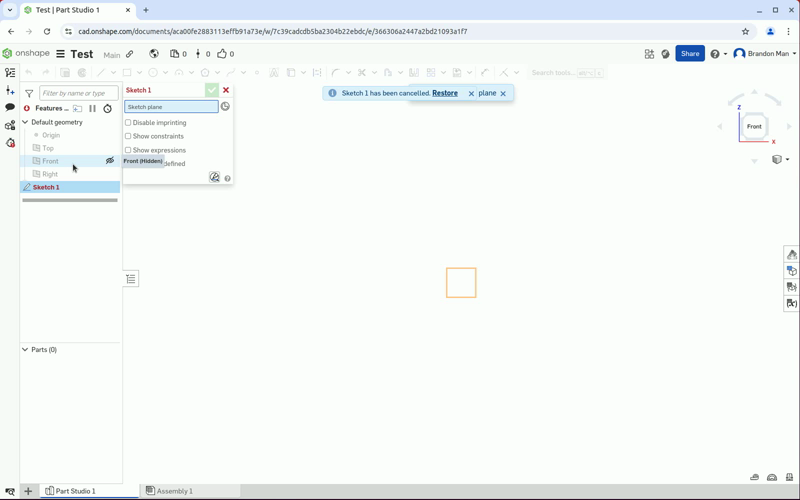
click(73, 163)
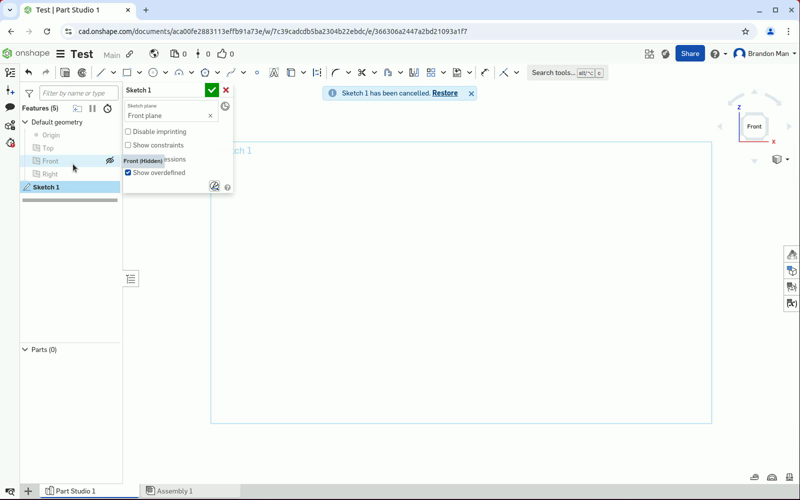
mouse_move(73, 352)
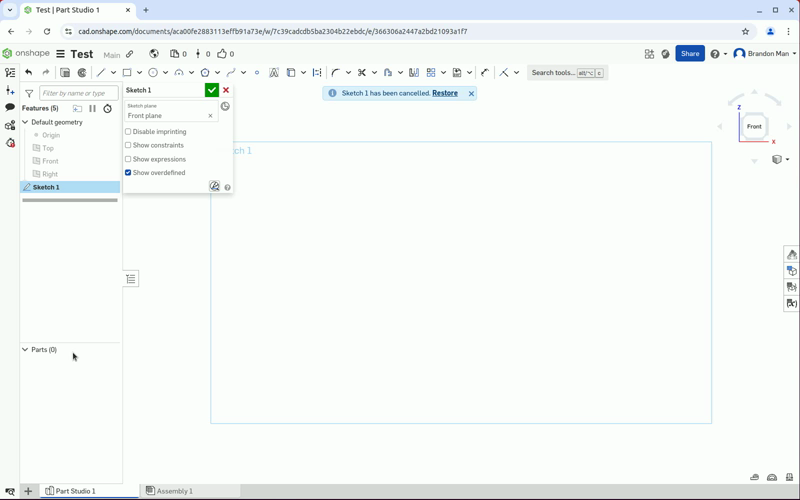
key(y)
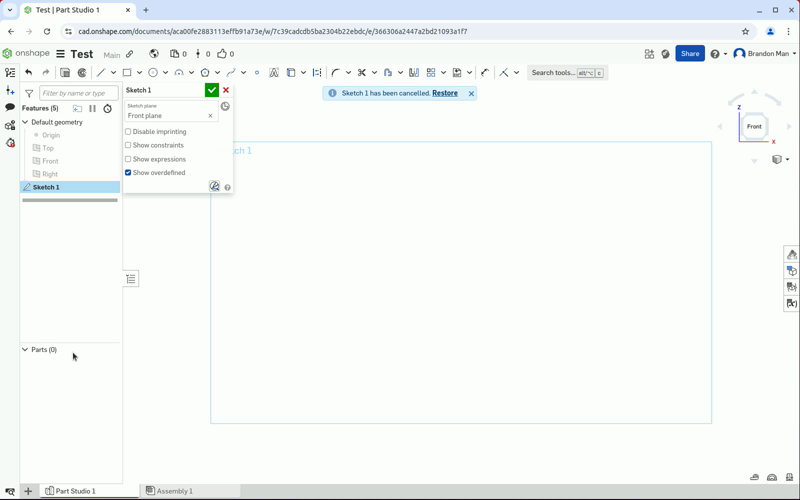
key(c)
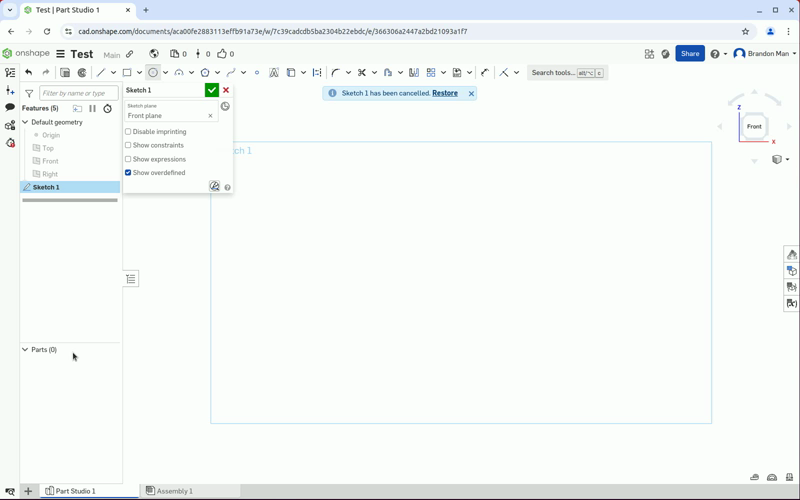
key_down(shift)
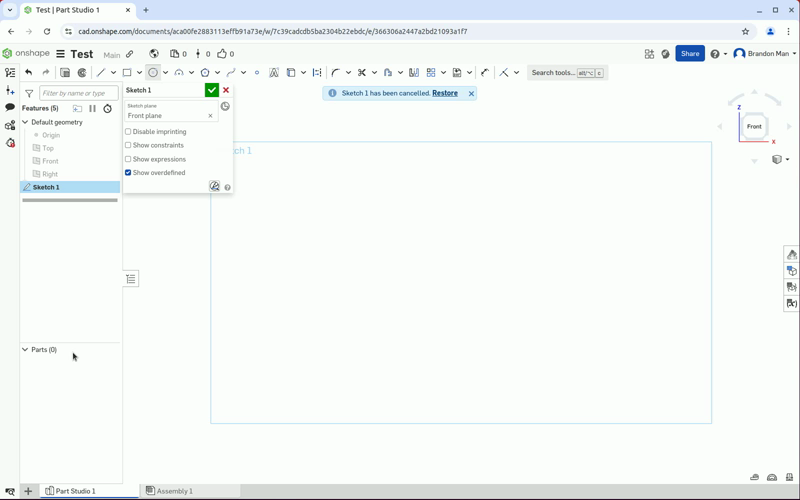
mouse_move(461, 282)
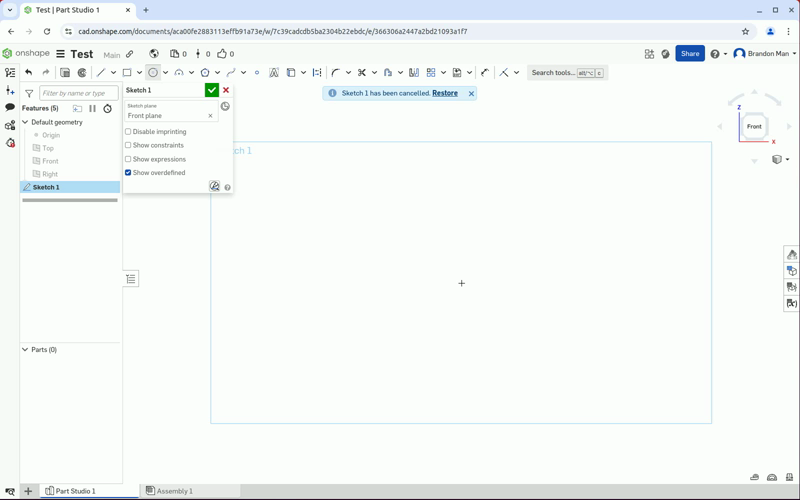
click(461, 282)
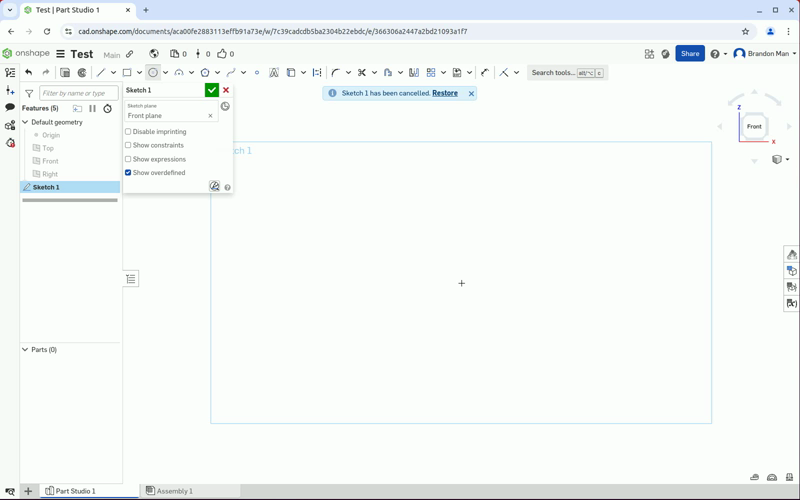
key_up(shift)
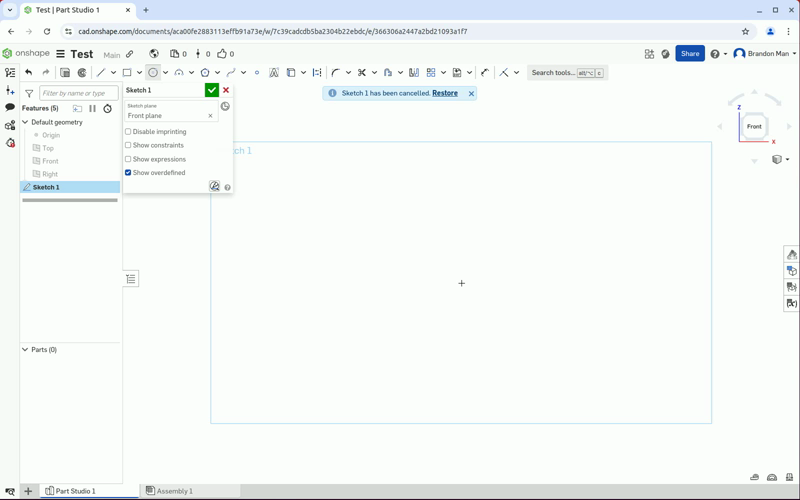
mouse_move(478, 282)
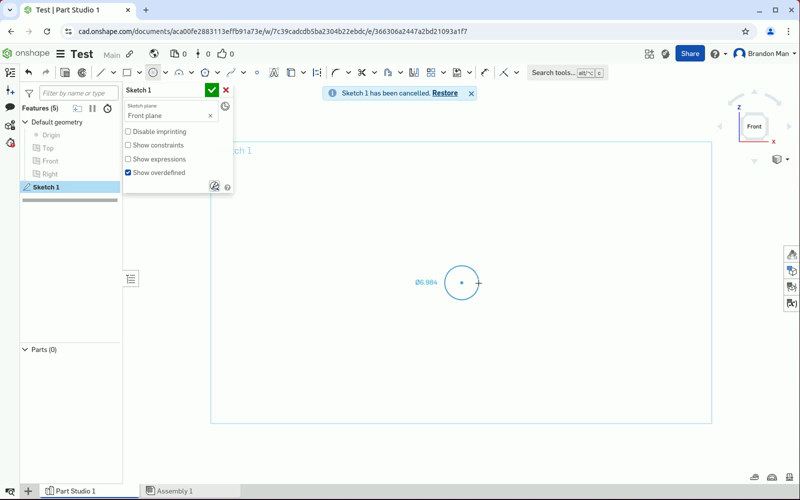
click(478, 282)
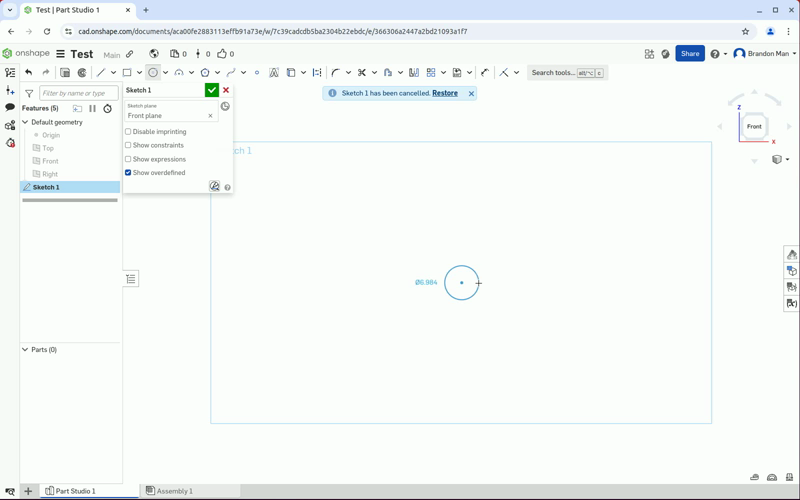
key(esc)
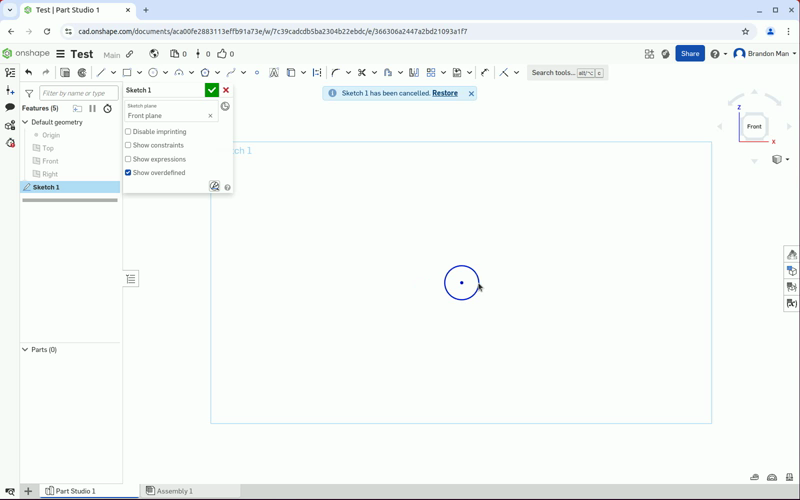
mouse_move(455, 295)
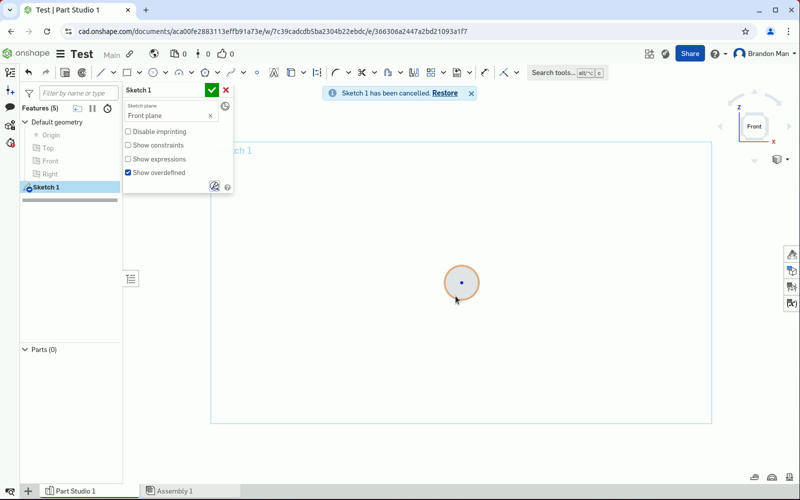
scroll(6)
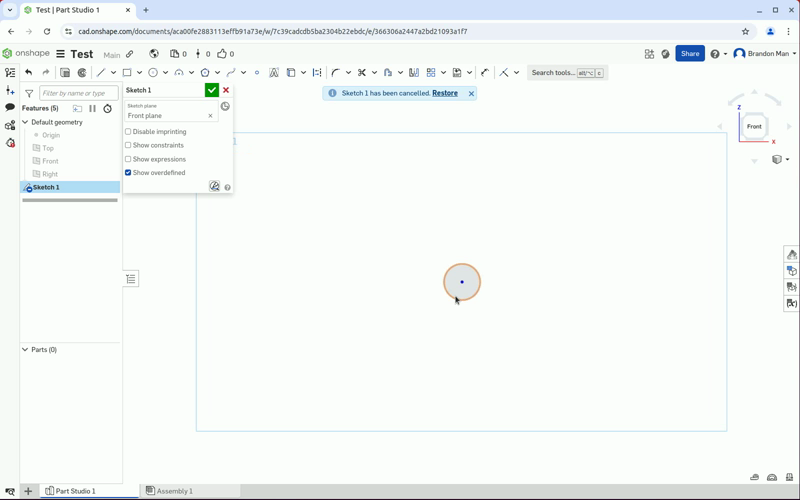
scroll(6)
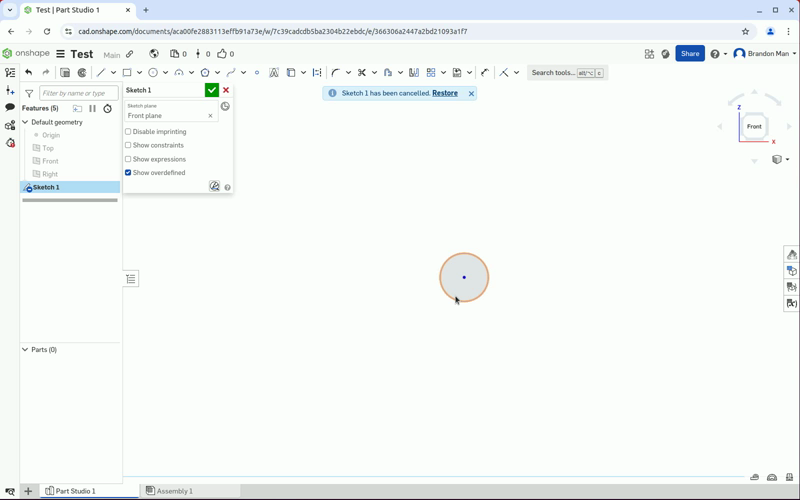
scroll(6)
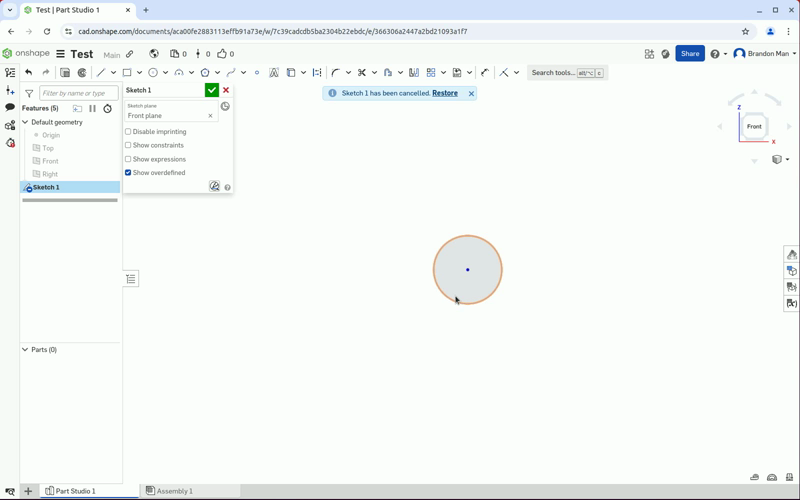
scroll(6)
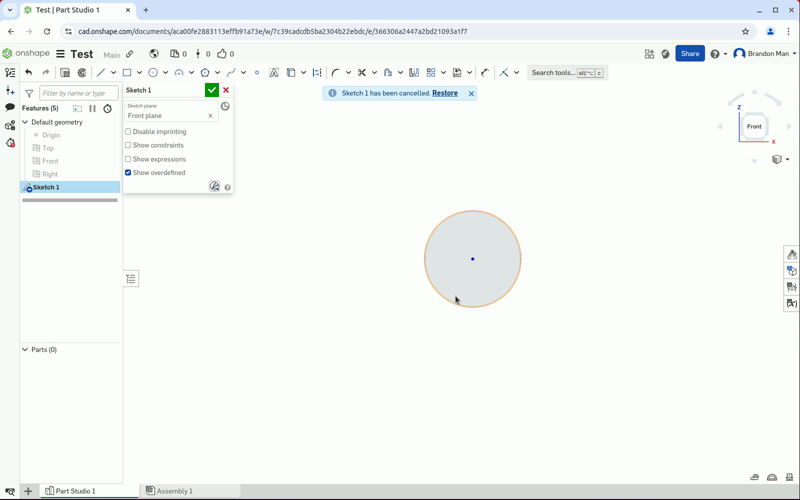
scroll(6)
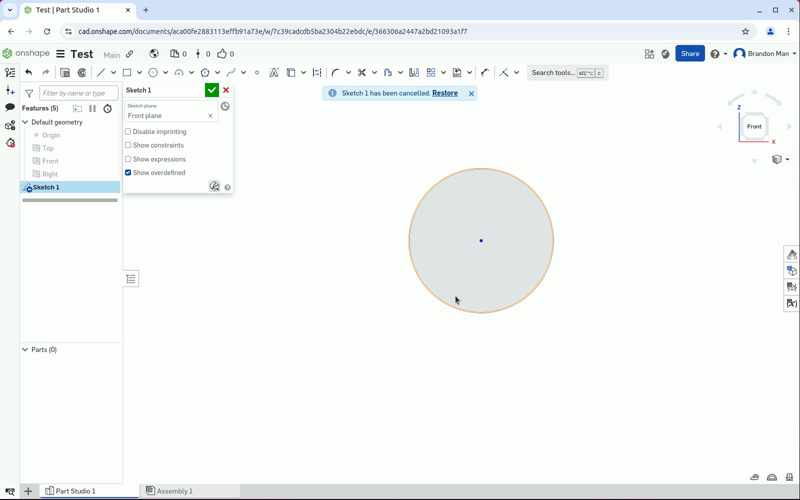
scroll(6)
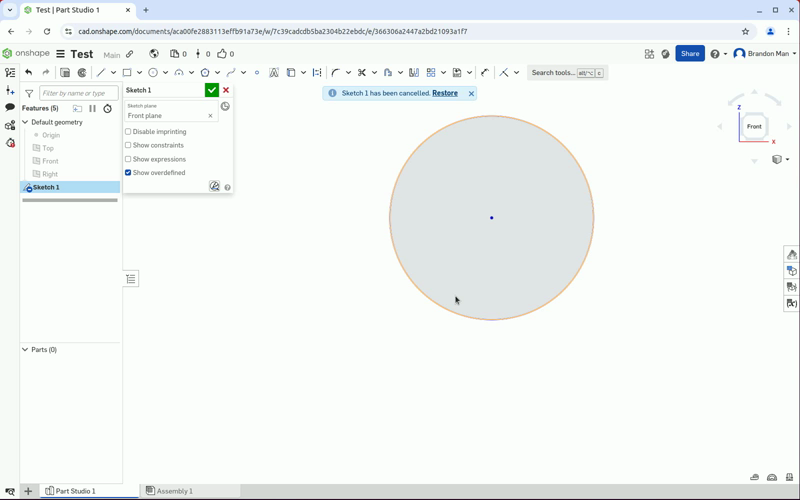
scroll(6)
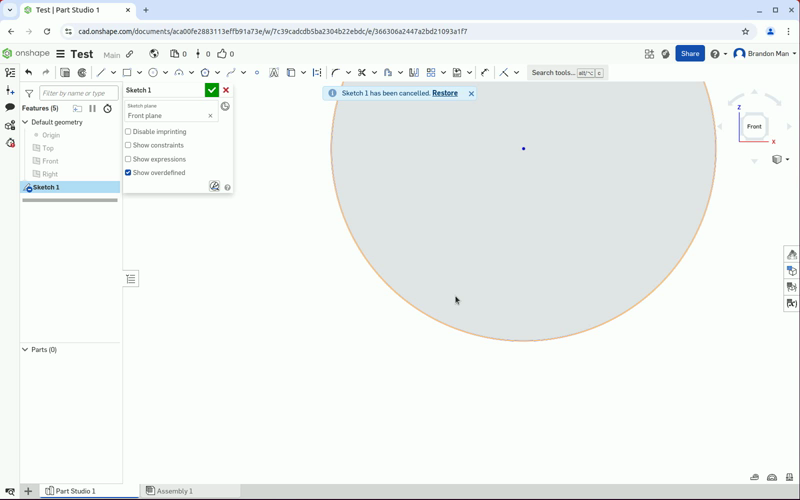
click(455, 295)
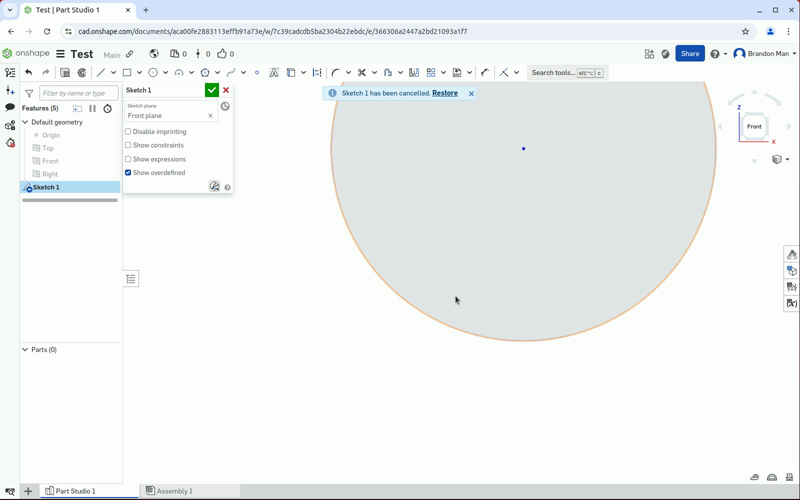
scroll(-6)
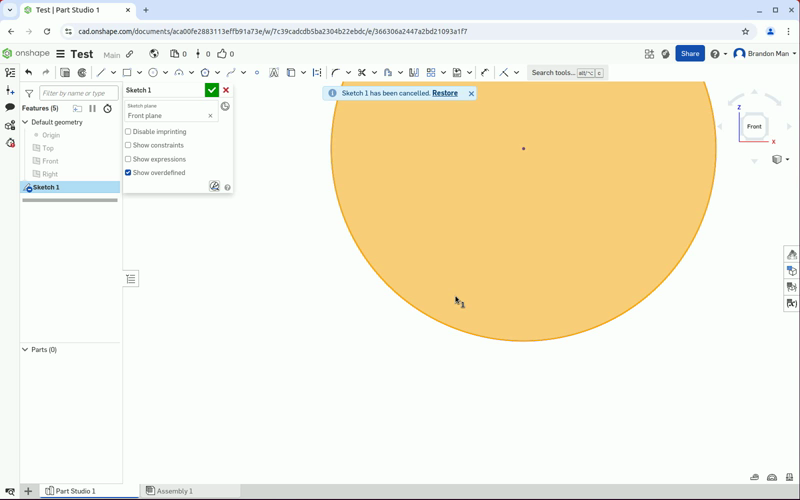
scroll(-6)
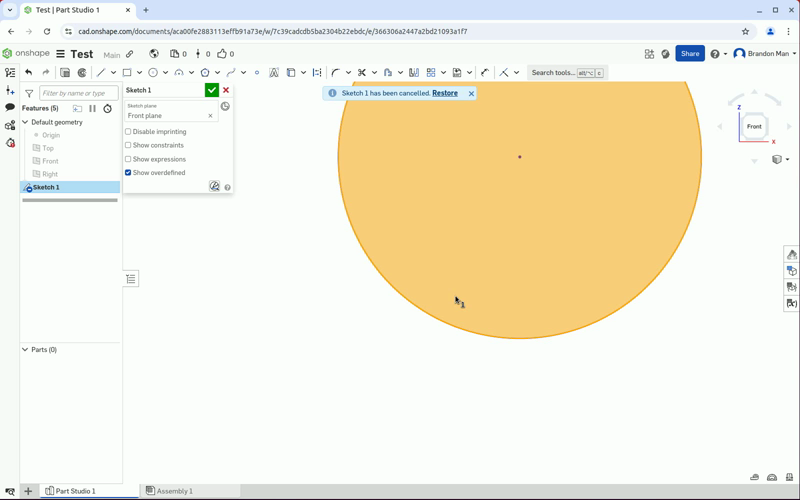
scroll(-6)
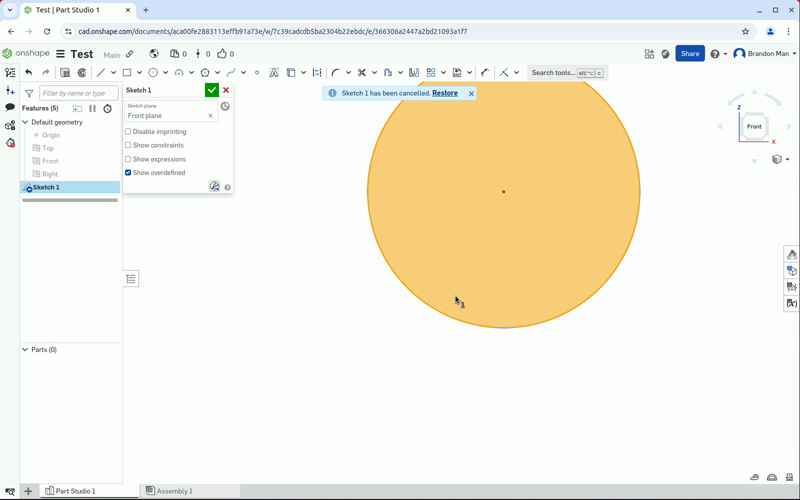
scroll(-6)
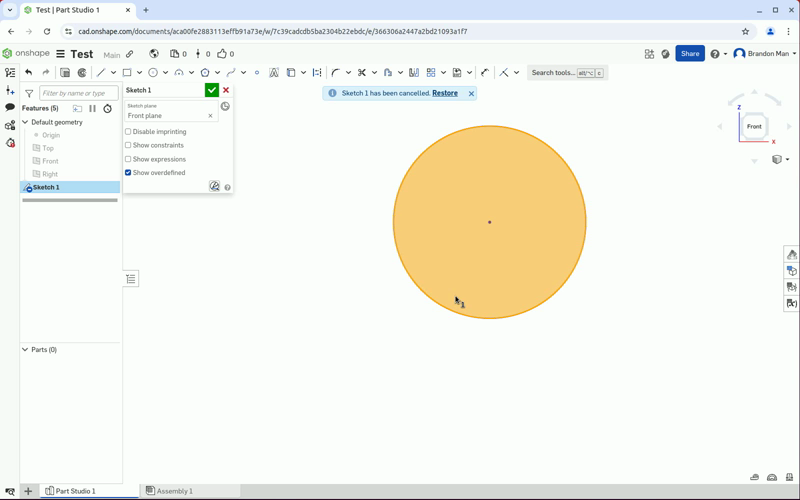
scroll(-6)
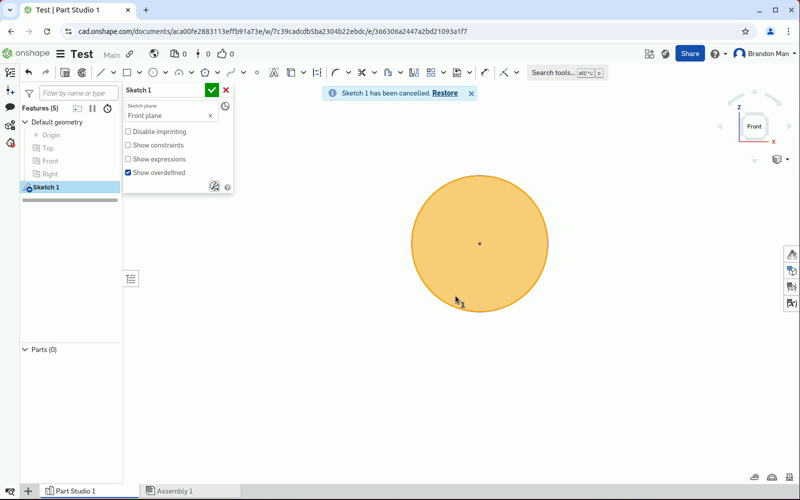
scroll(-6)
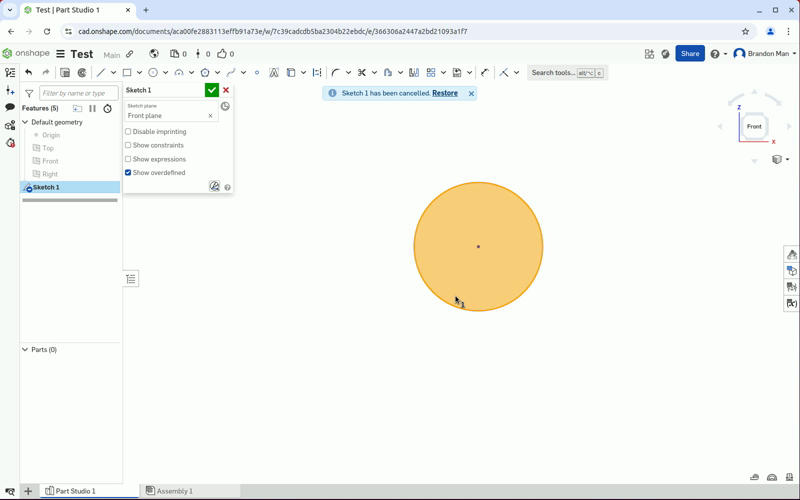
scroll(-6)
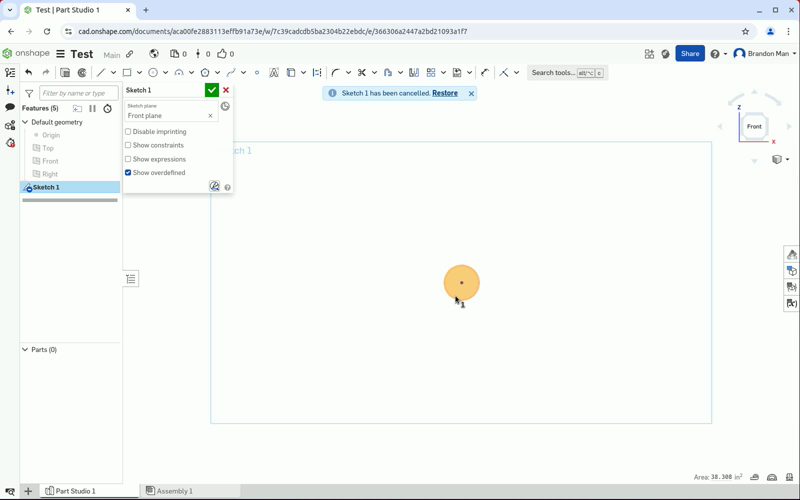
mouse_move(73, 352)
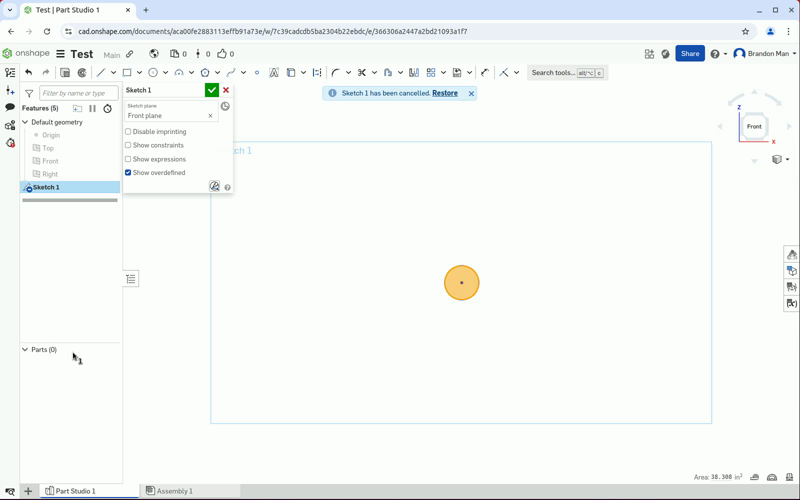
key(shift+y)
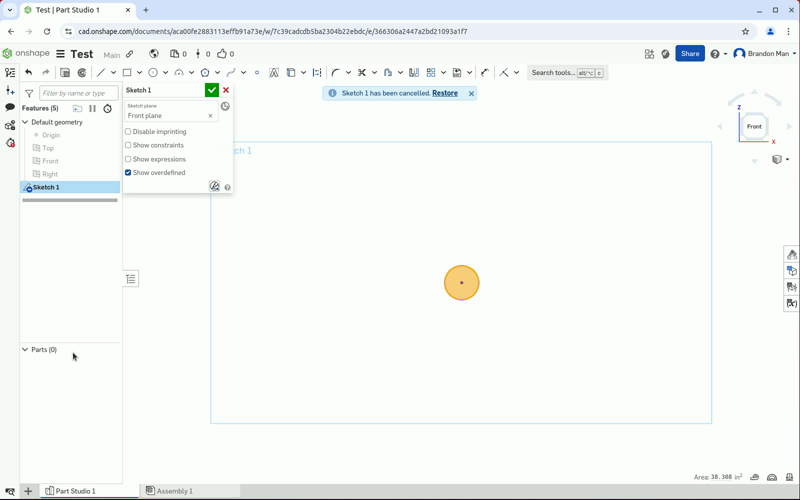
key(shift+e)
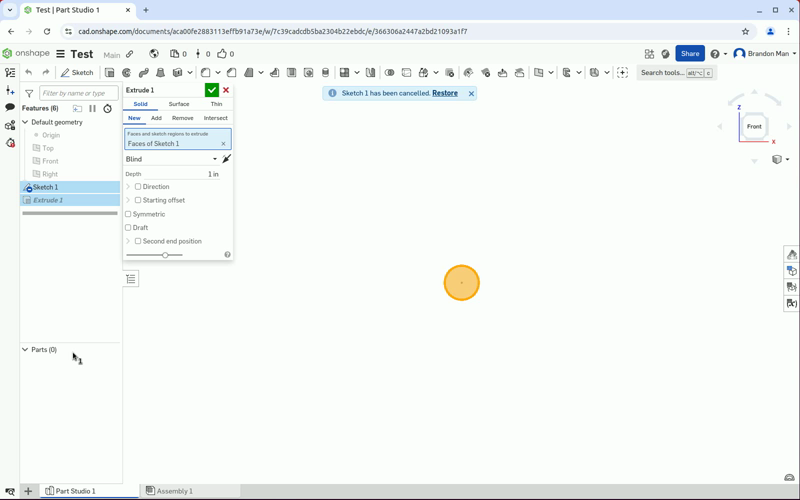
mouse_move(143, 106)
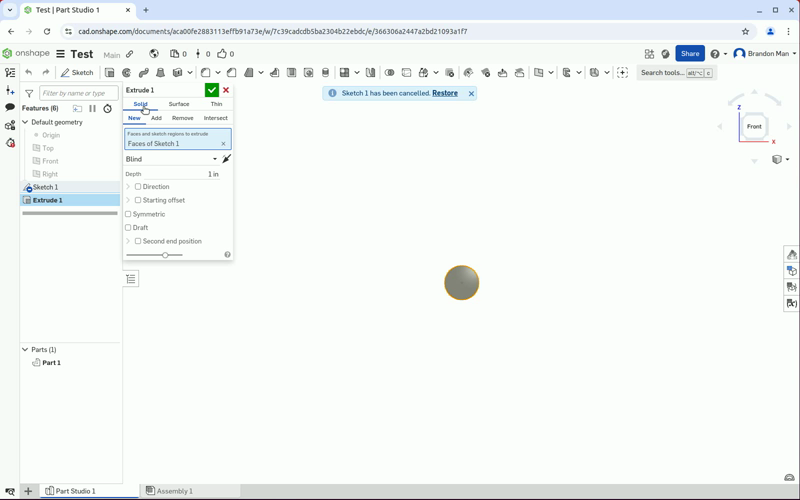
click(143, 106)
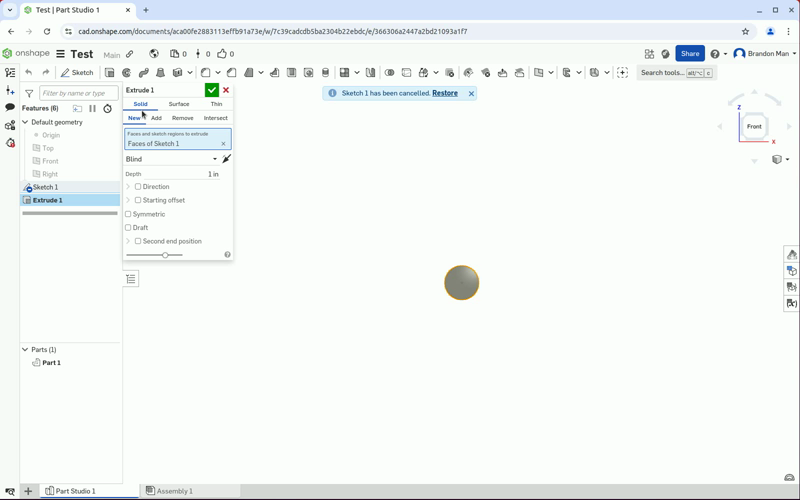
mouse_move(137, 120)
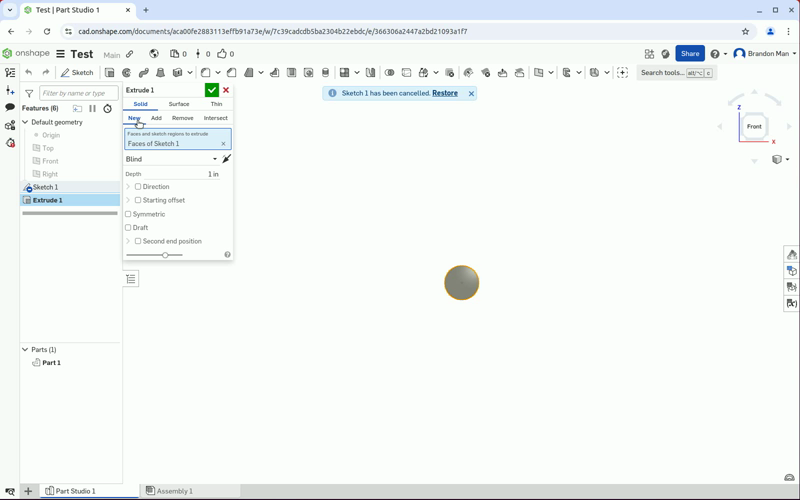
click(137, 120)
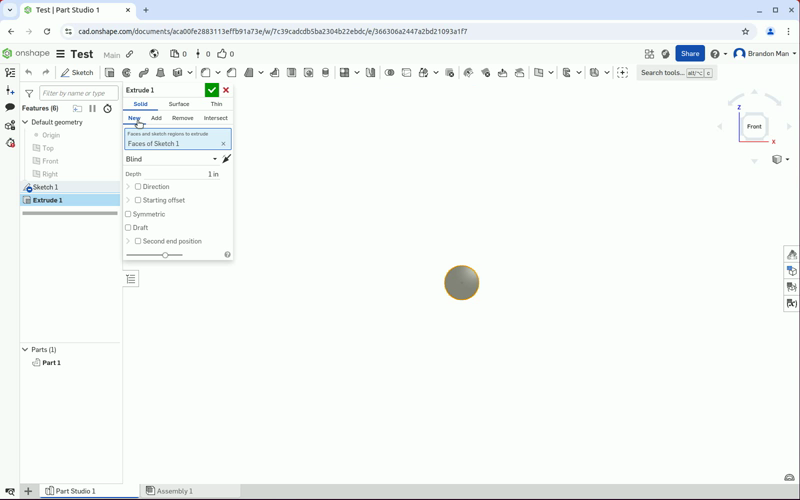
key(tab, 4)
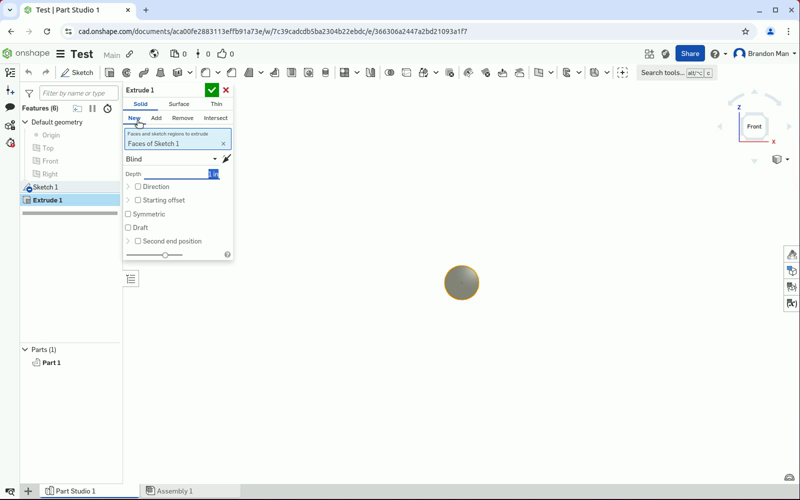
text(0.722)
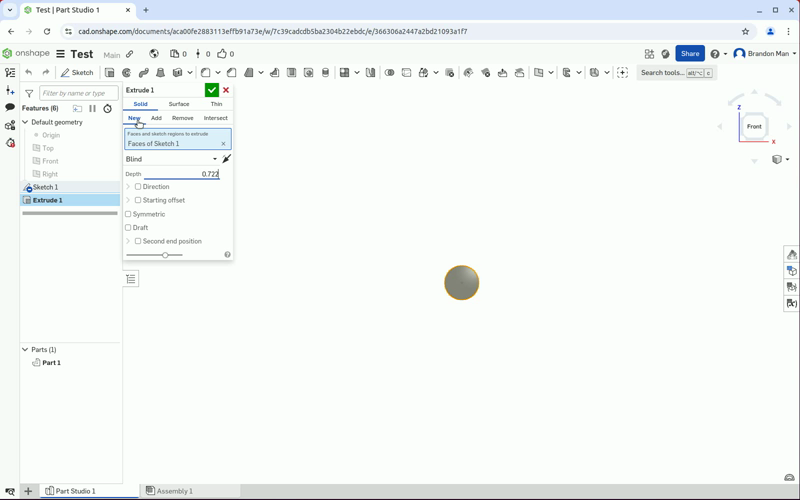
key(enter)
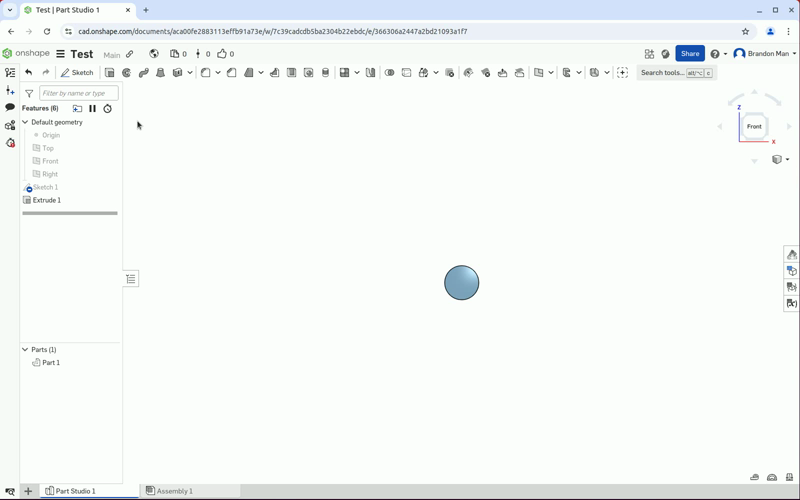
key(shift+h)
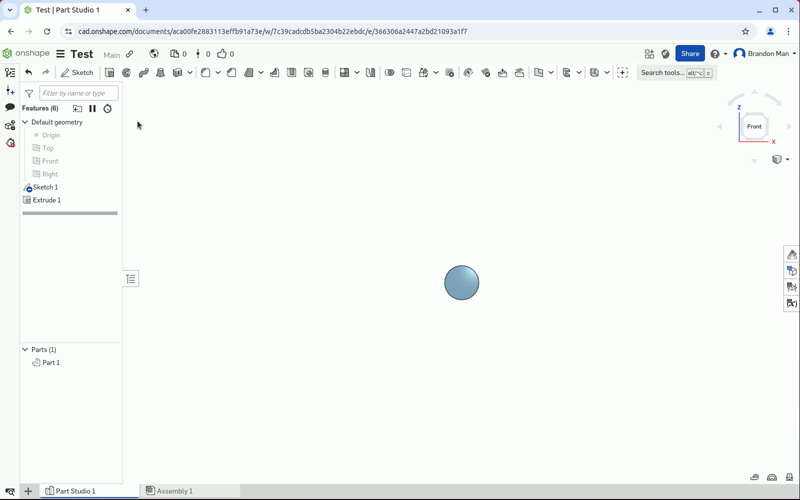
key(shift+h)
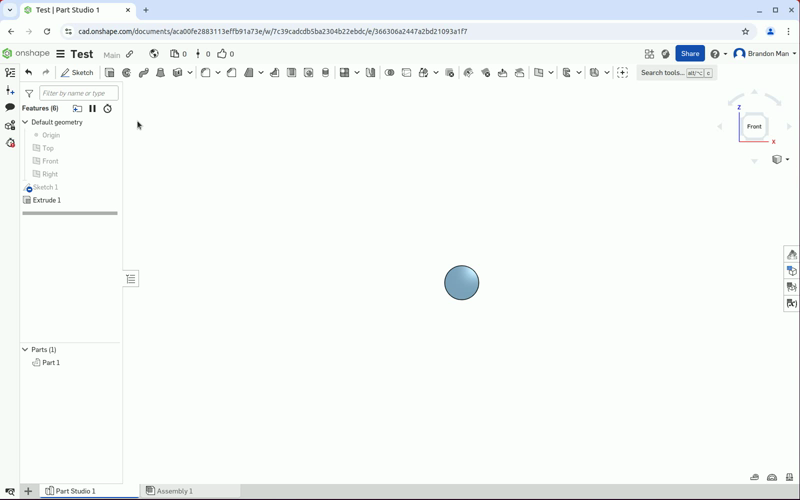
mouse_move(73, 189)
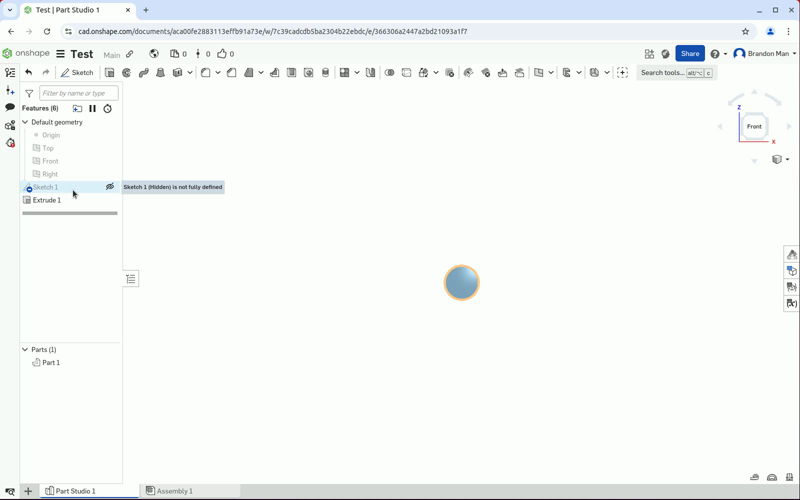
click(73, 189)
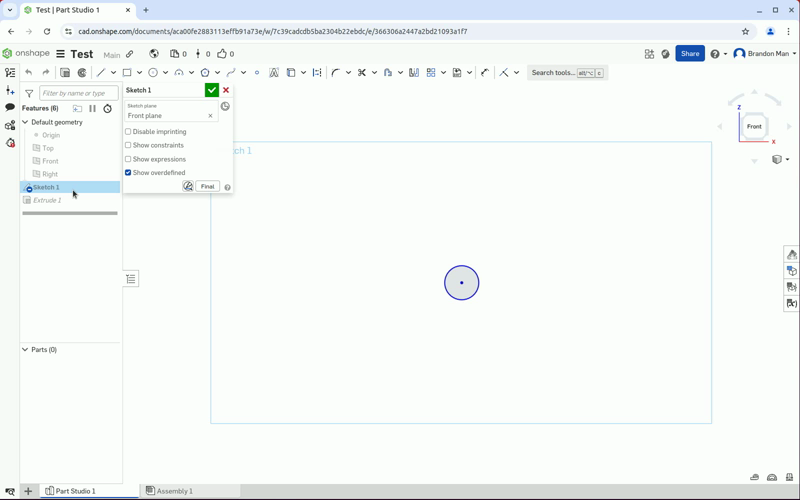
mouse_move(229, 92)
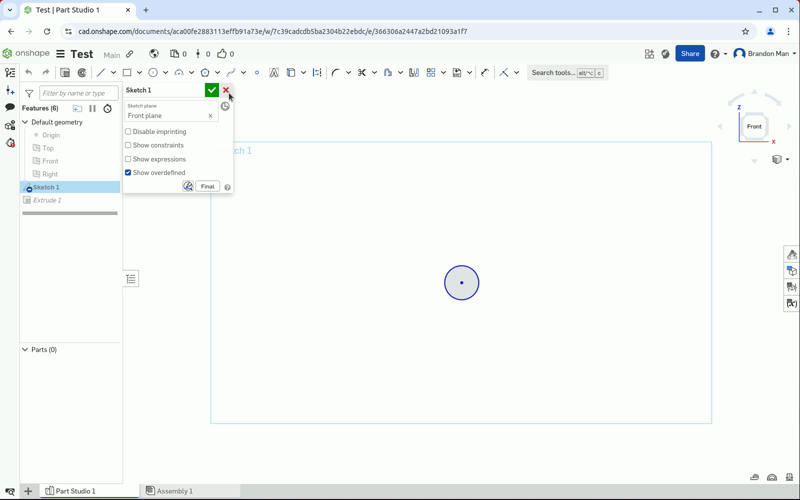
click(229, 92)
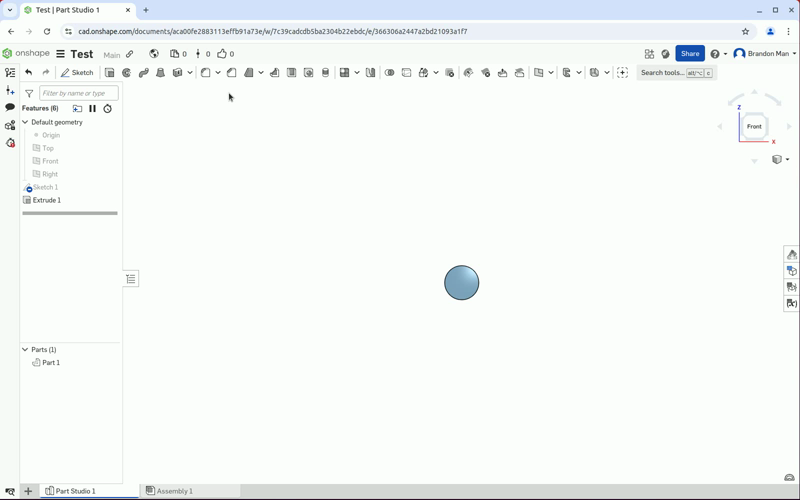
mouse_move(541, 75)
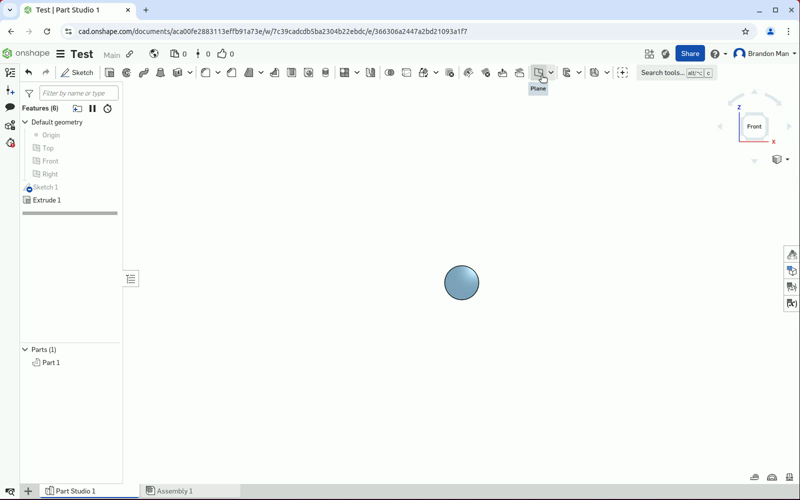
click(541, 75)
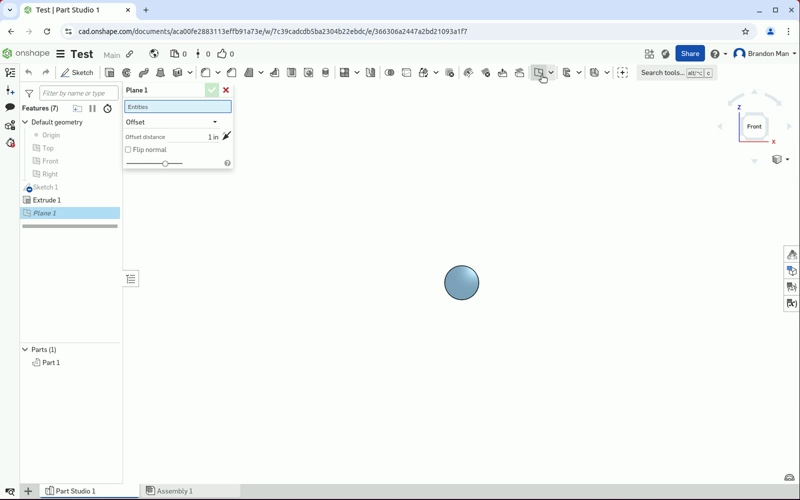
mouse_move(73, 163)
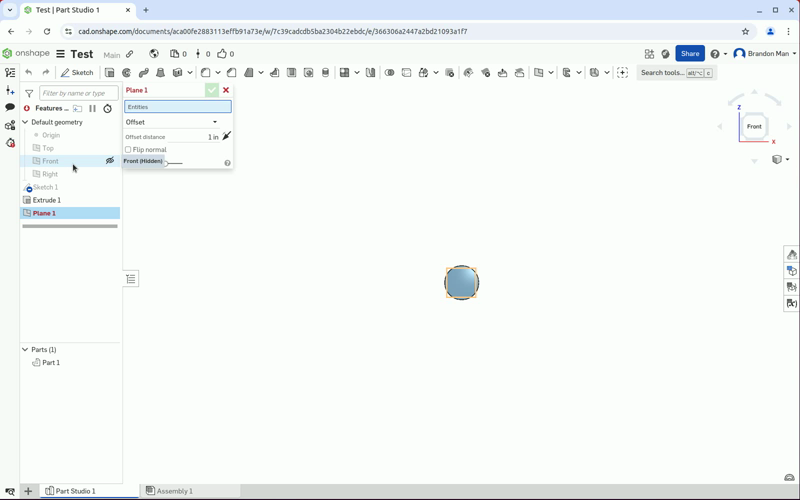
click(73, 163)
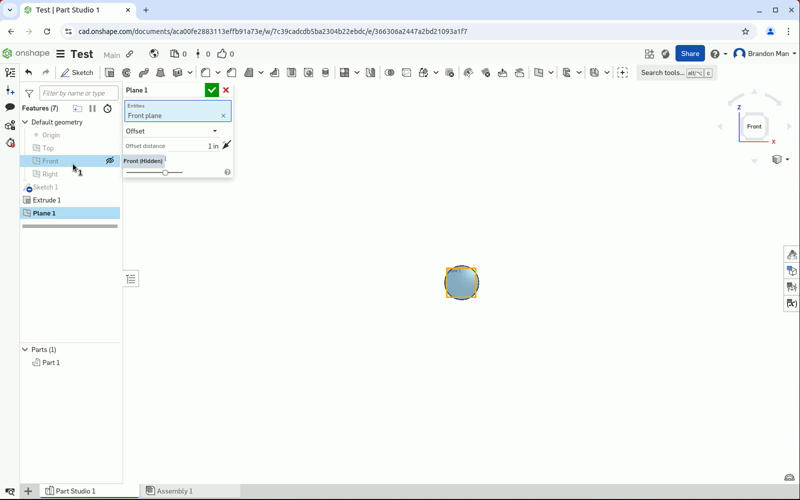
key(tab, 2)
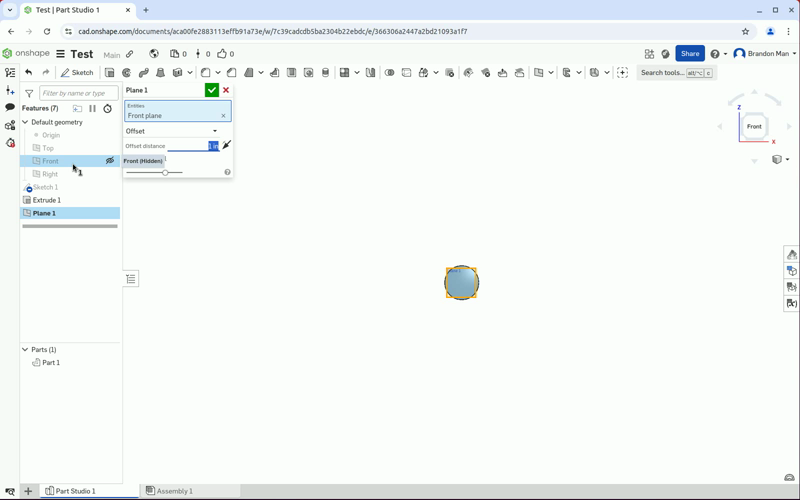
text(0.709)
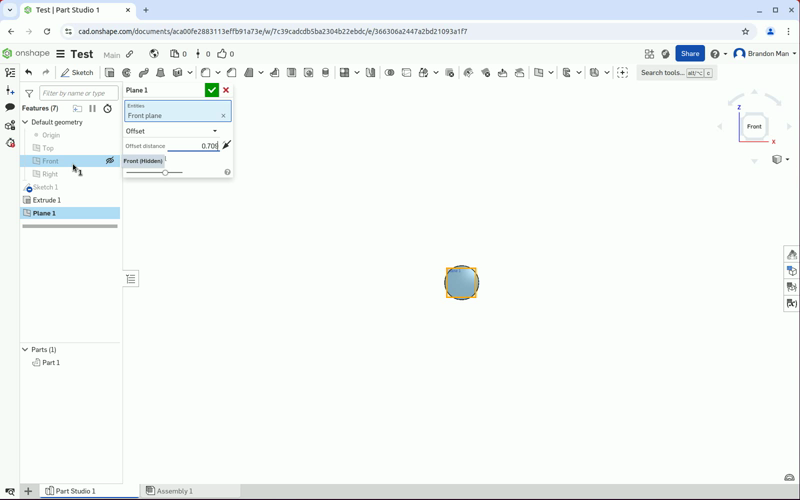
key(enter, 2)
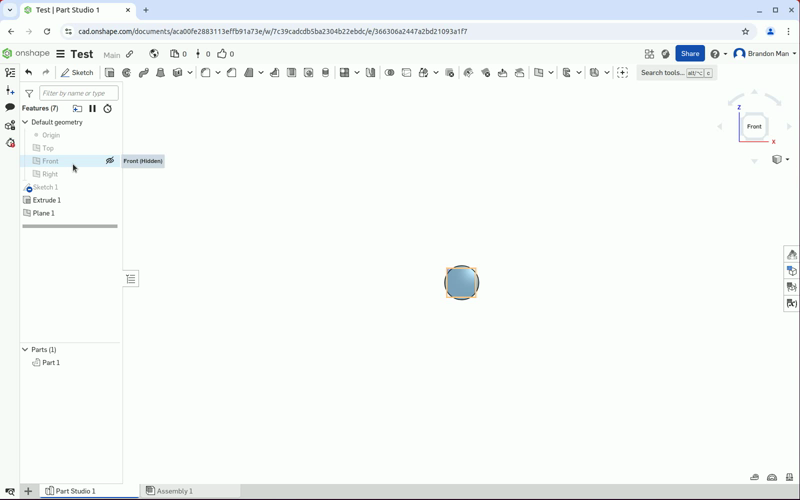
key(shift+s)
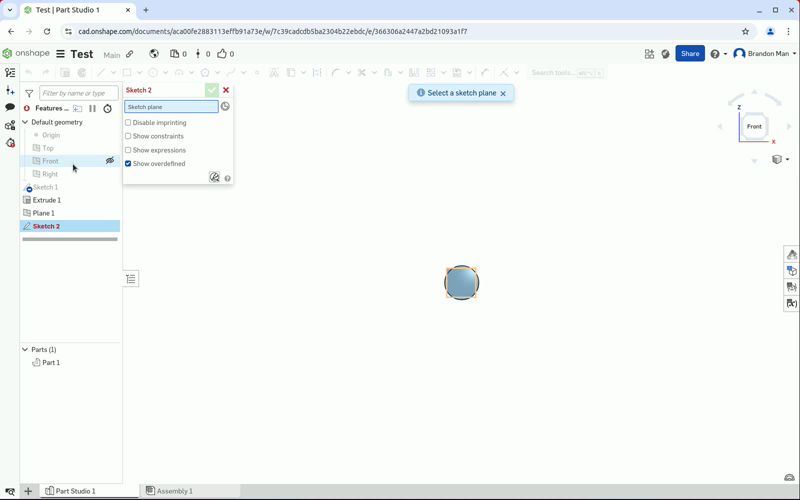
mouse_move(73, 215)
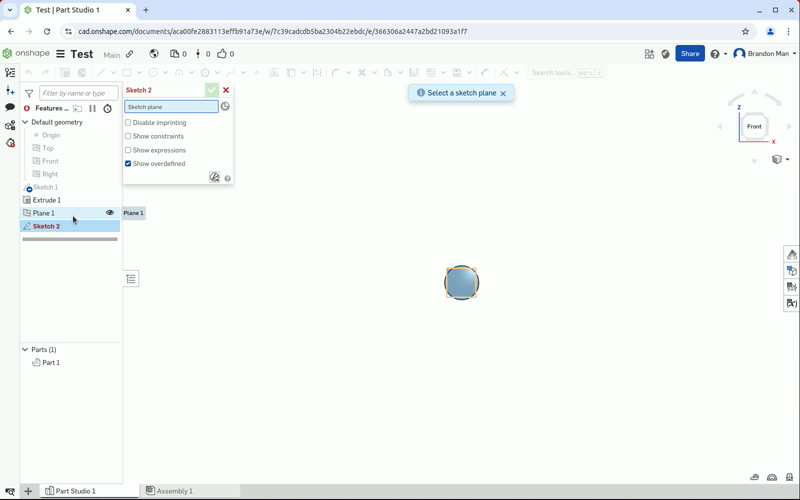
click(73, 215)
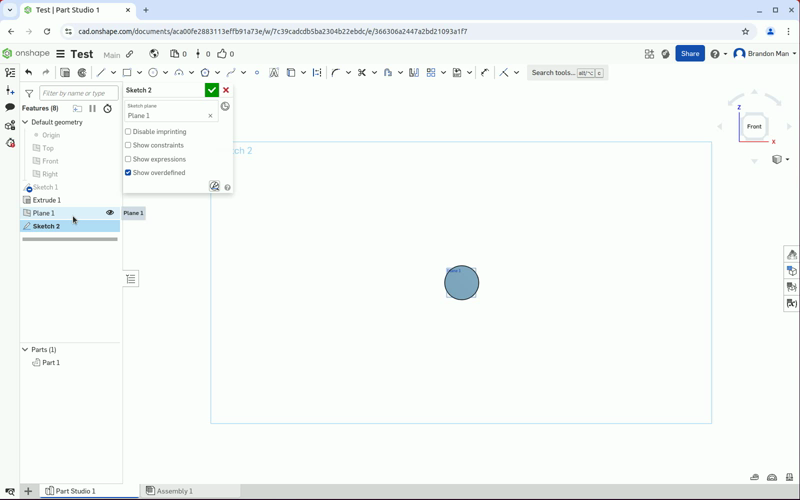
mouse_move(73, 352)
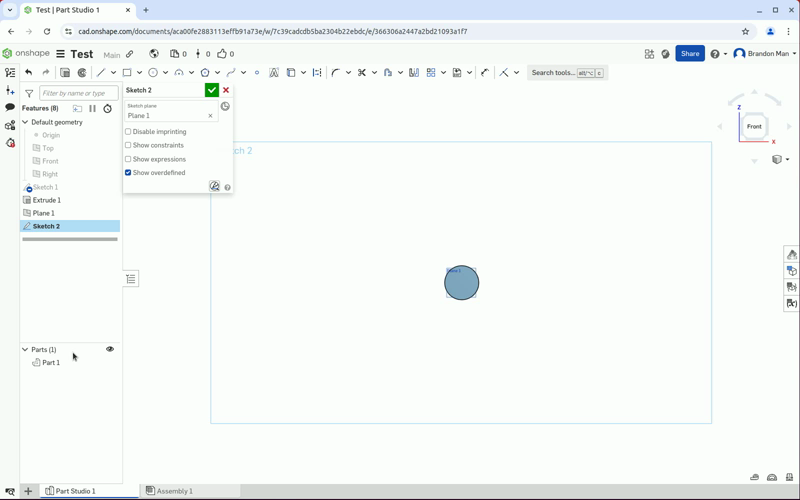
key(y)
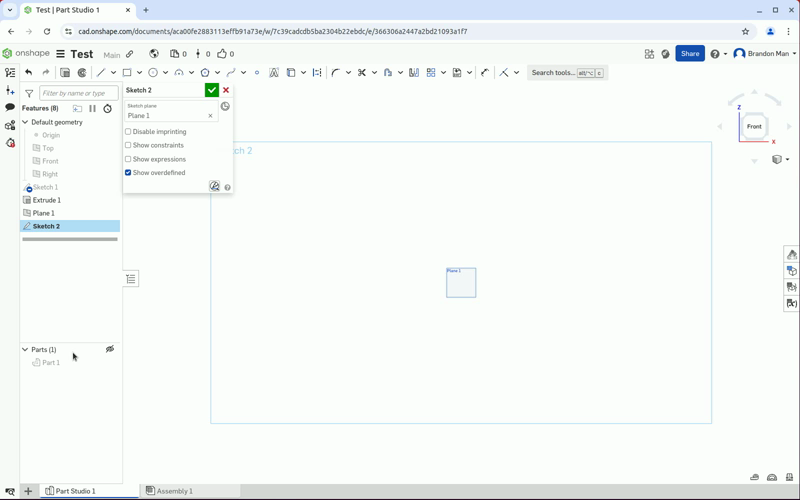
key(c)
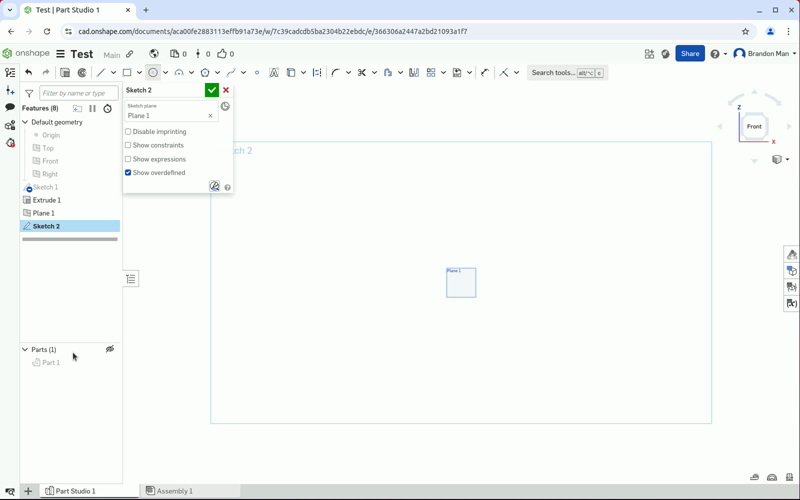
key_down(shift)
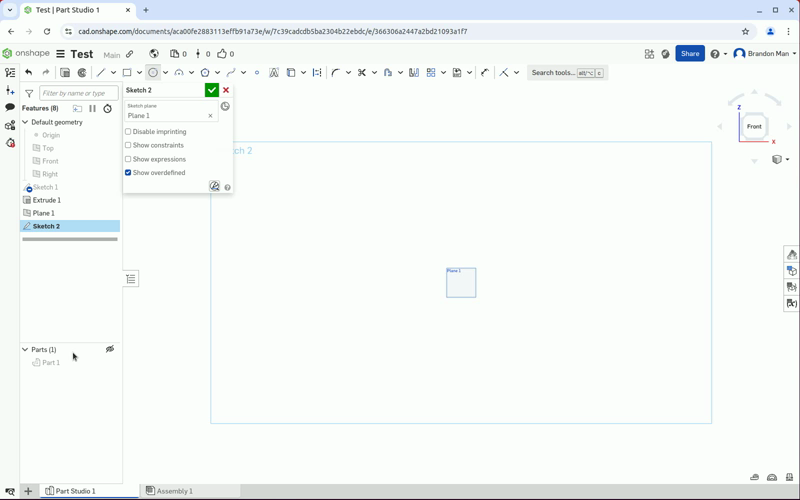
mouse_move(461, 282)
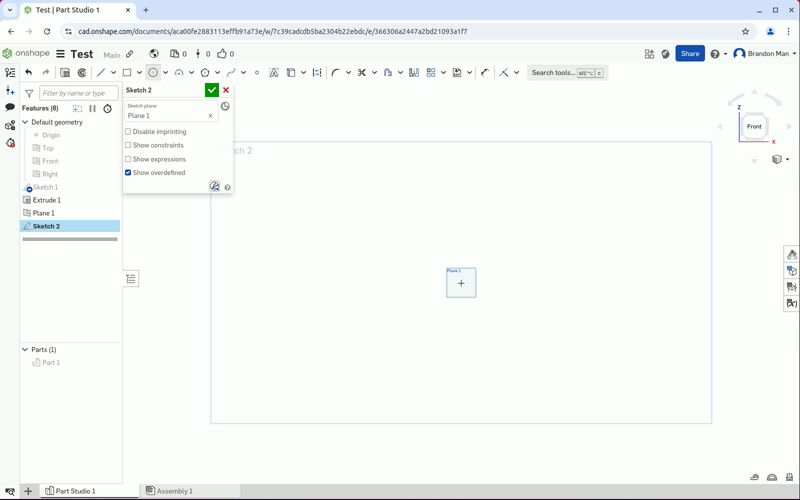
click(461, 282)
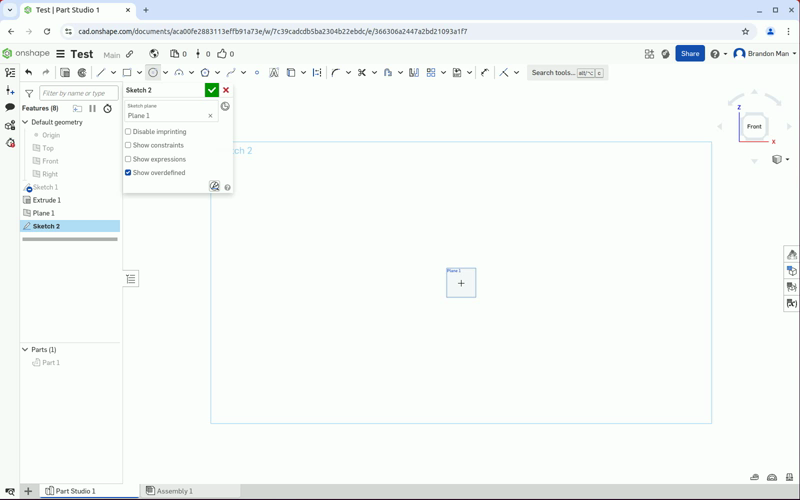
key_up(shift)
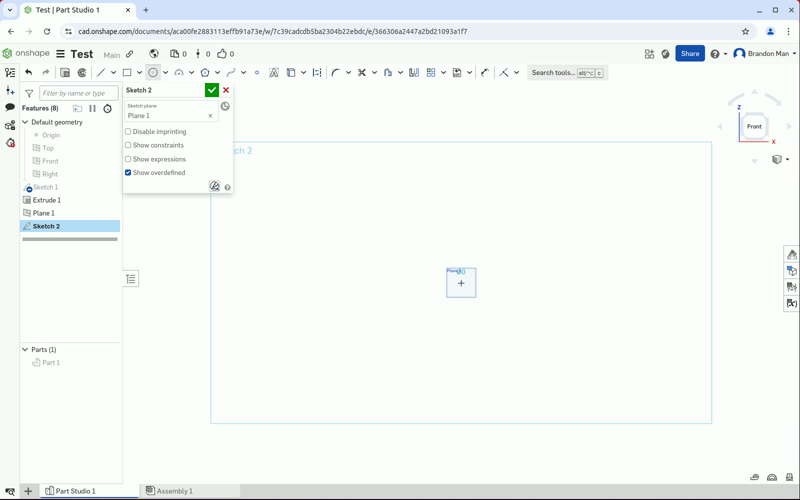
mouse_move(473, 282)
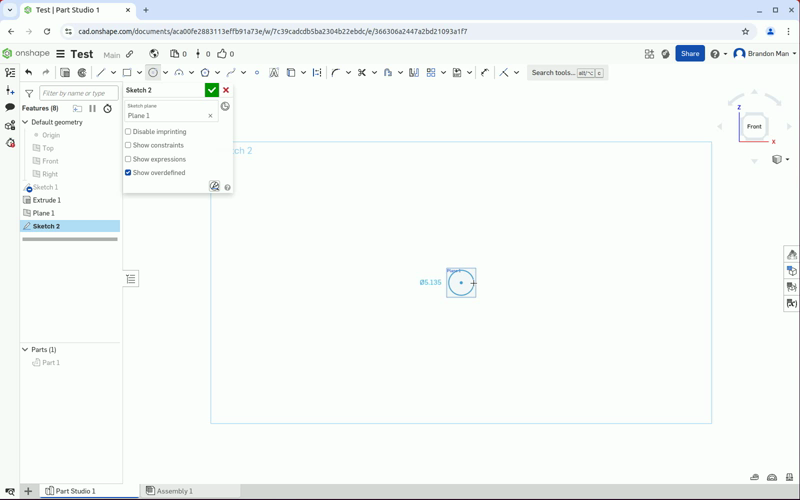
click(473, 282)
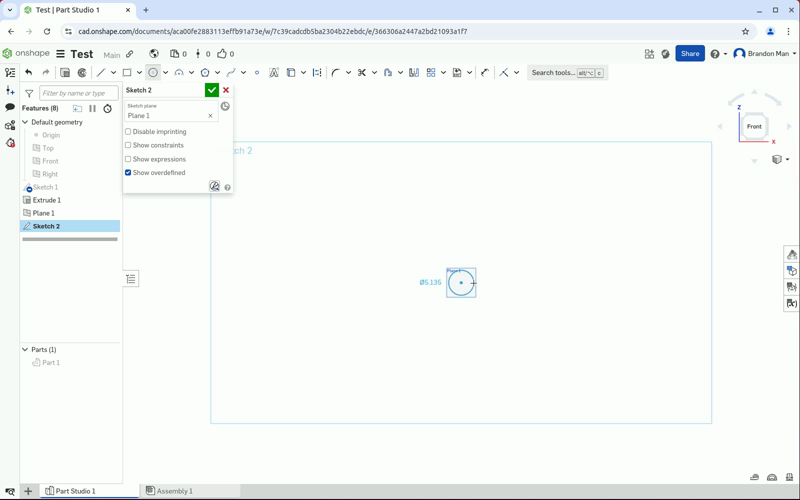
key(esc)
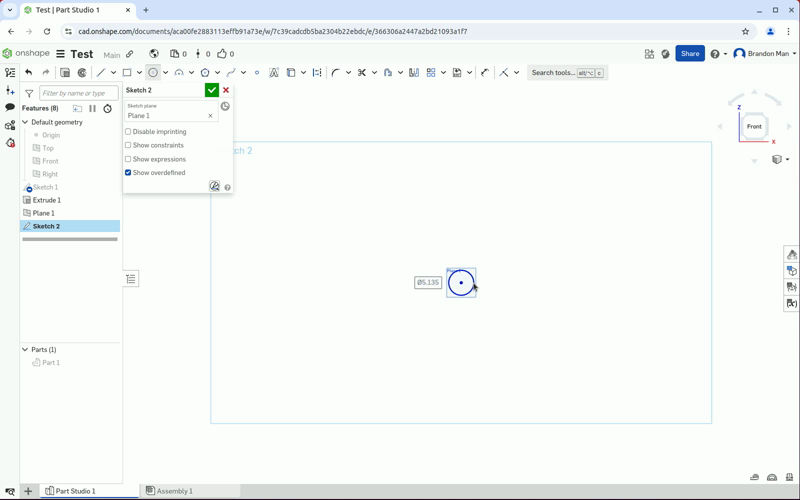
key(c)
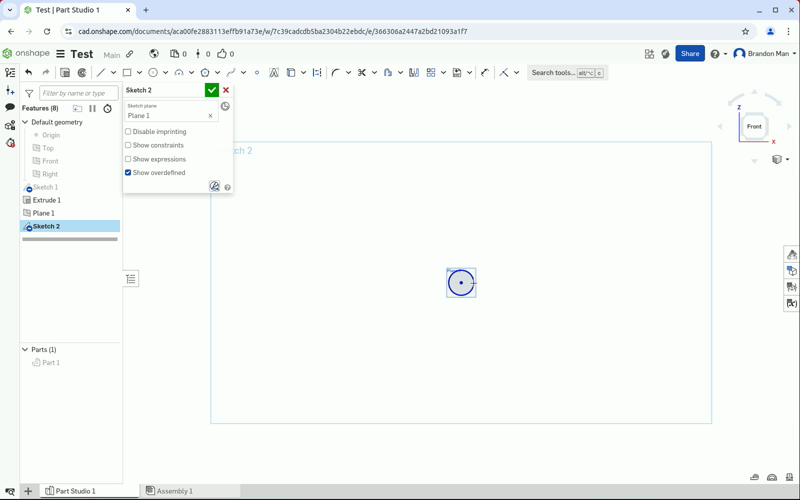
key_down(shift)
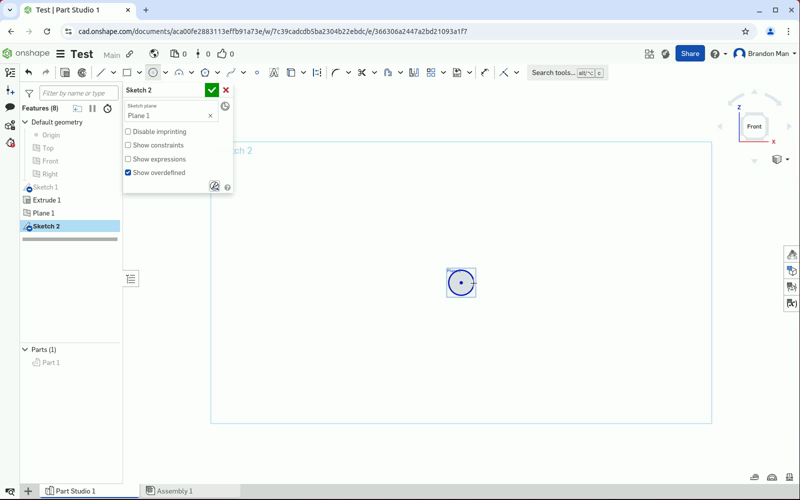
mouse_move(461, 282)
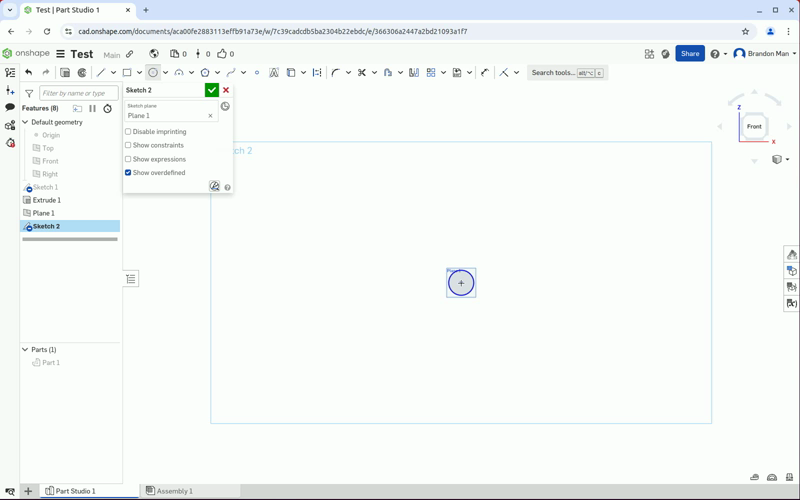
click(461, 282)
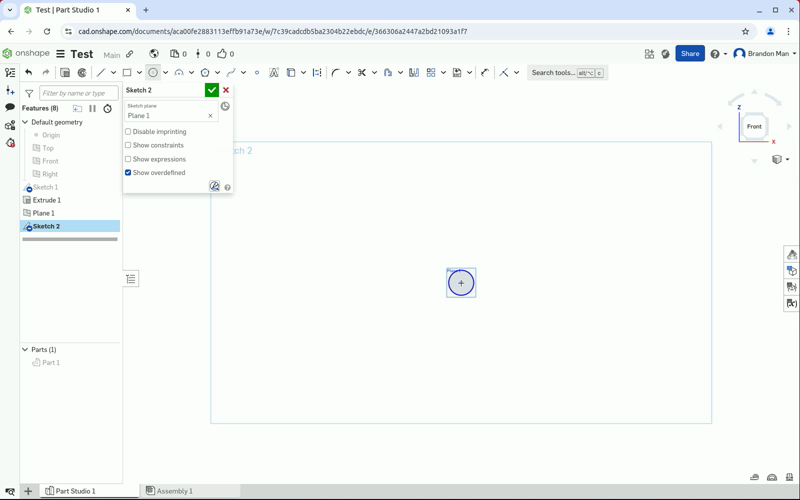
key_up(shift)
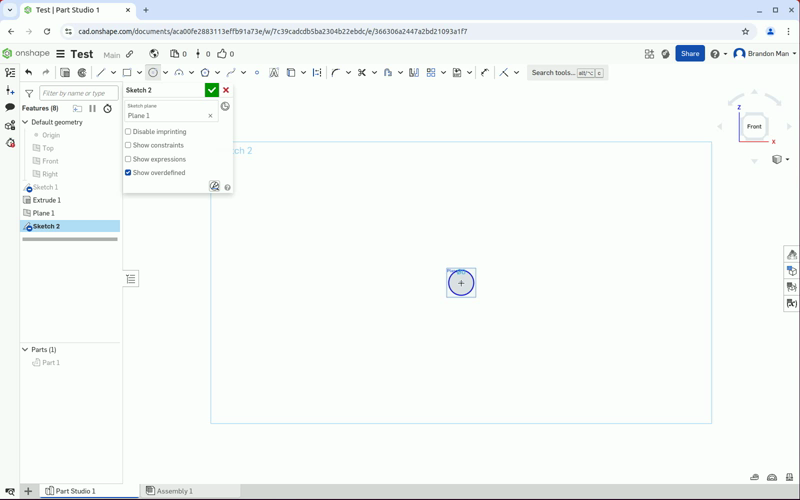
mouse_move(469, 282)
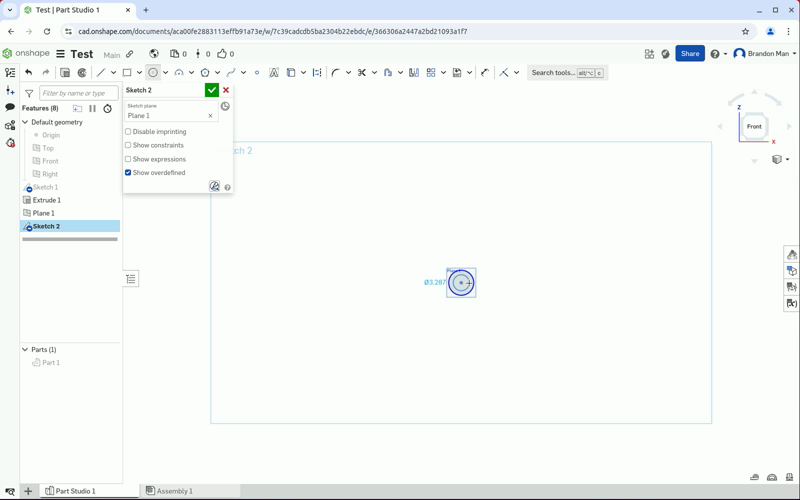
click(469, 282)
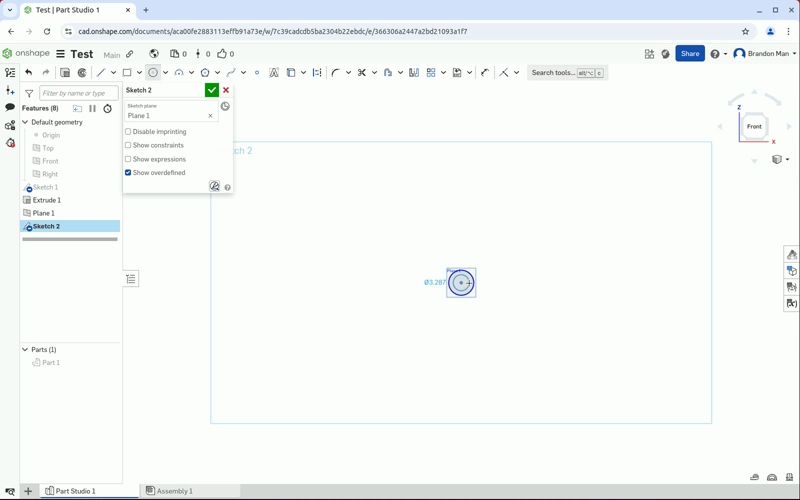
key(esc)
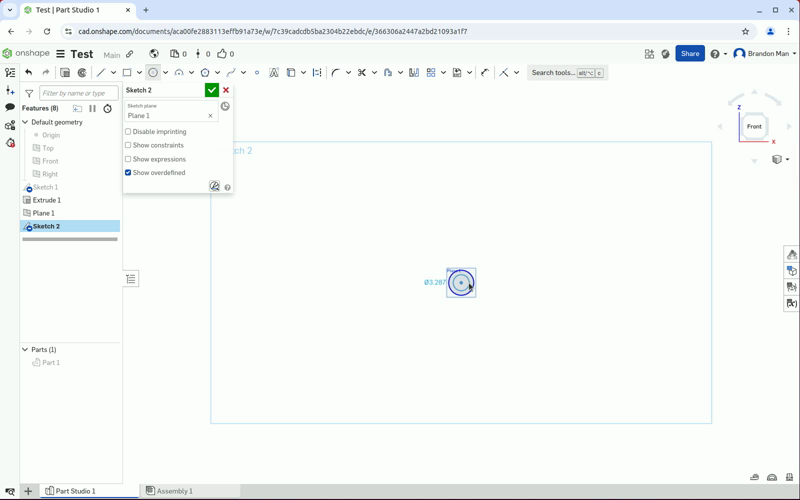
mouse_move(461, 273)
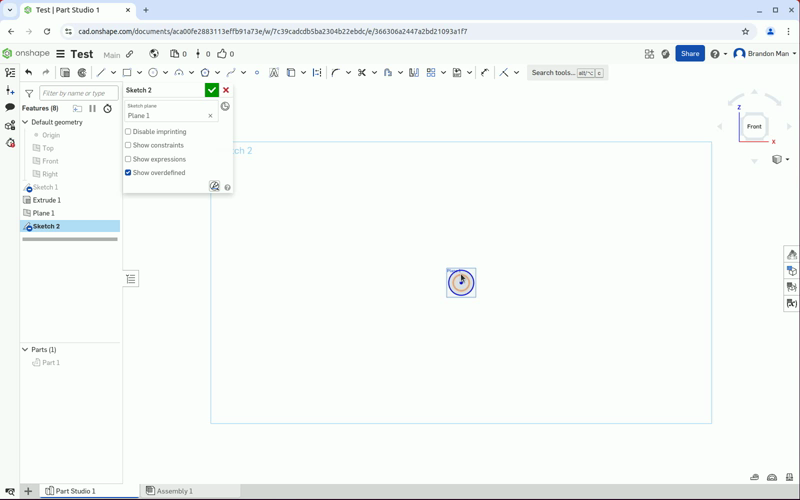
scroll(6)
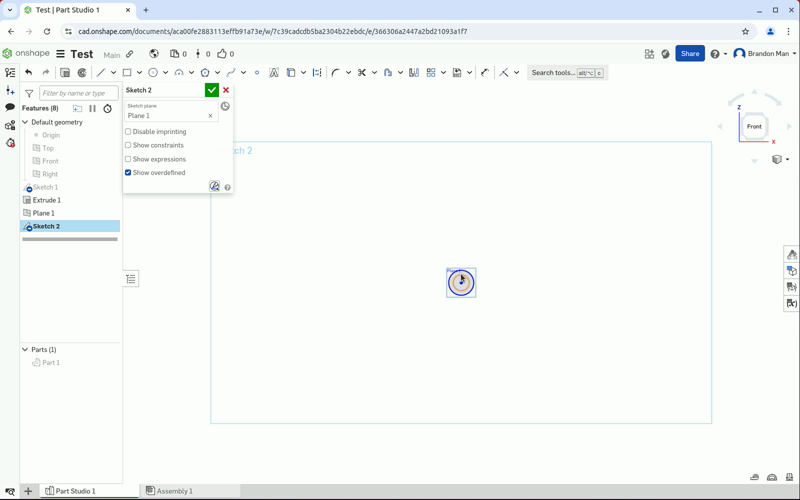
scroll(6)
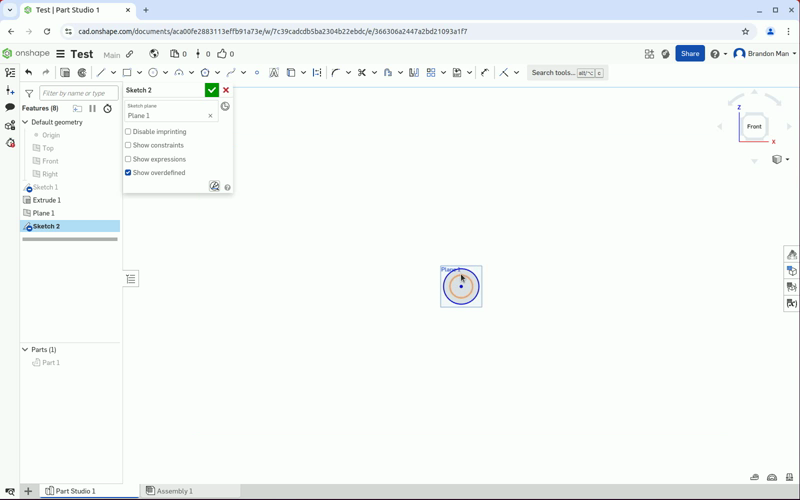
scroll(6)
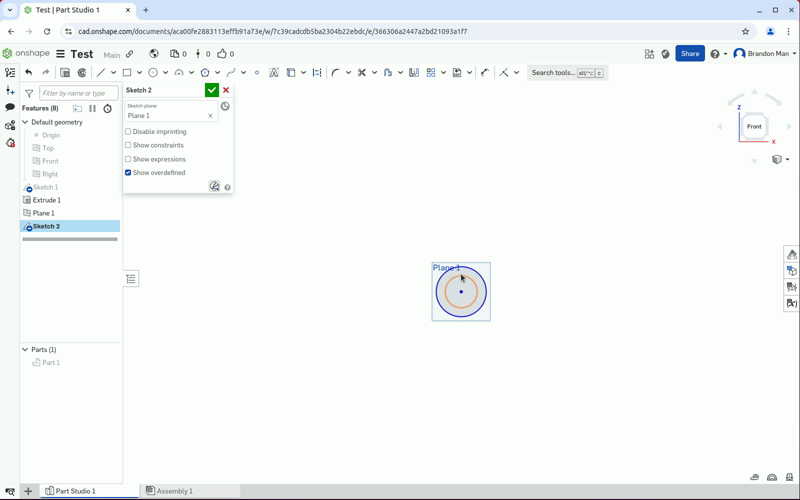
scroll(6)
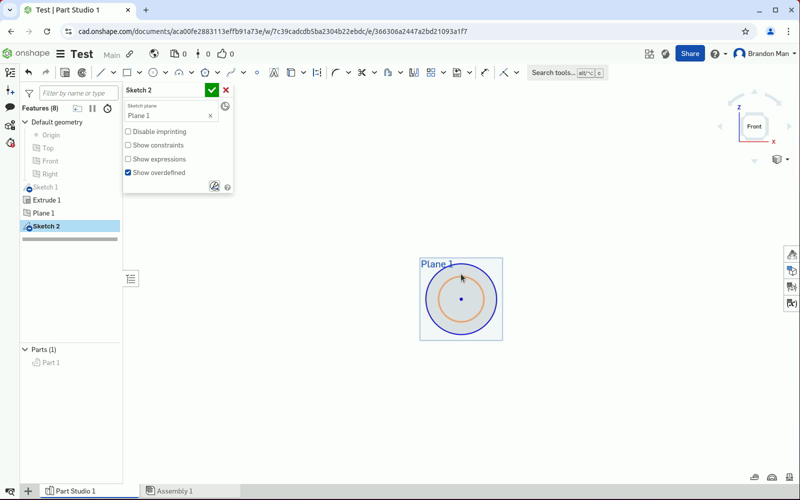
scroll(6)
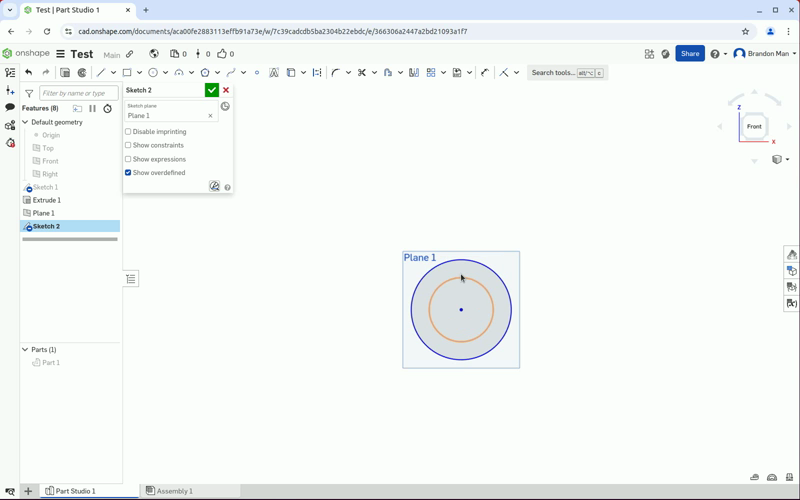
scroll(6)
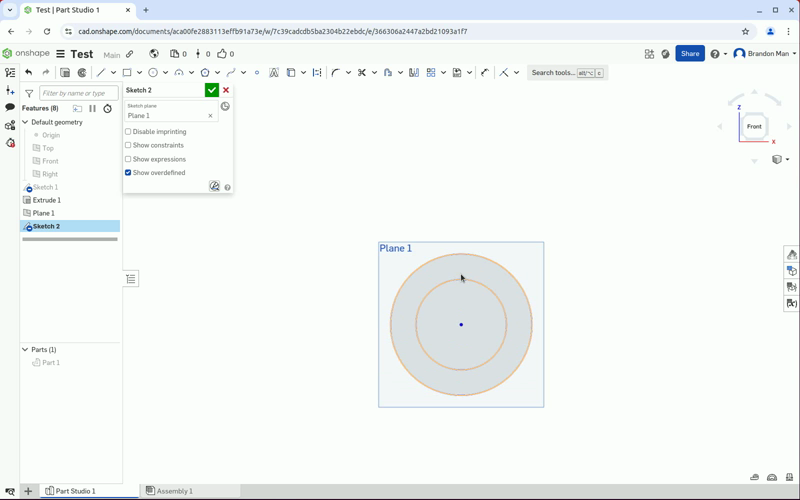
scroll(6)
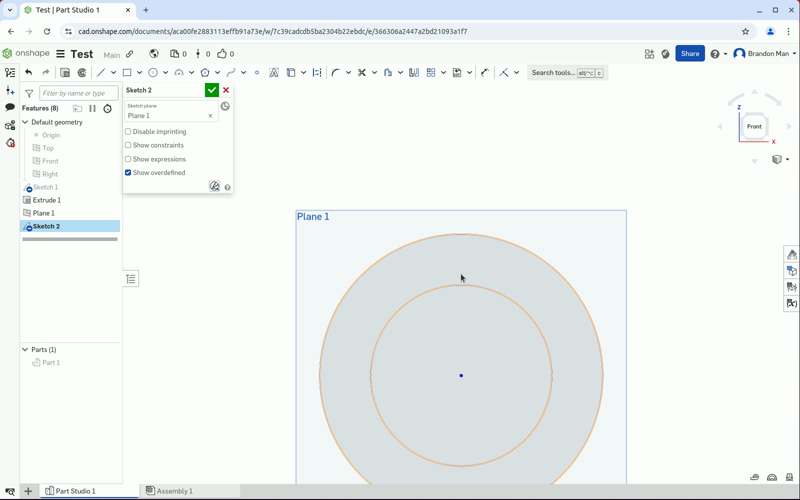
click(461, 273)
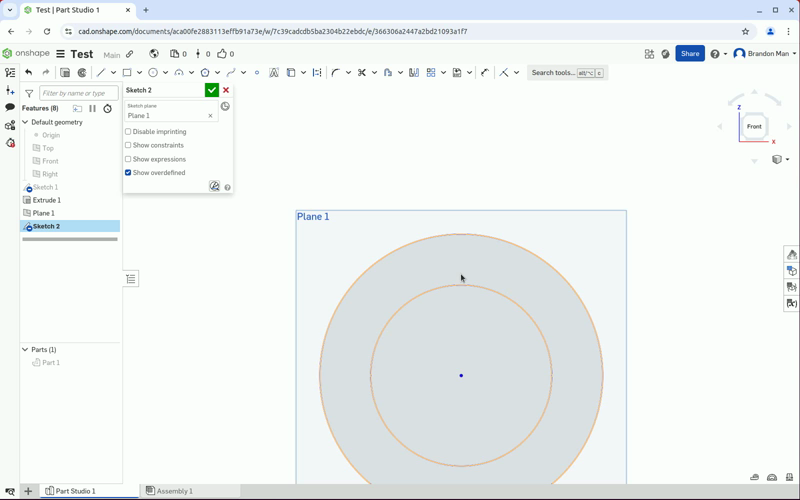
scroll(-6)
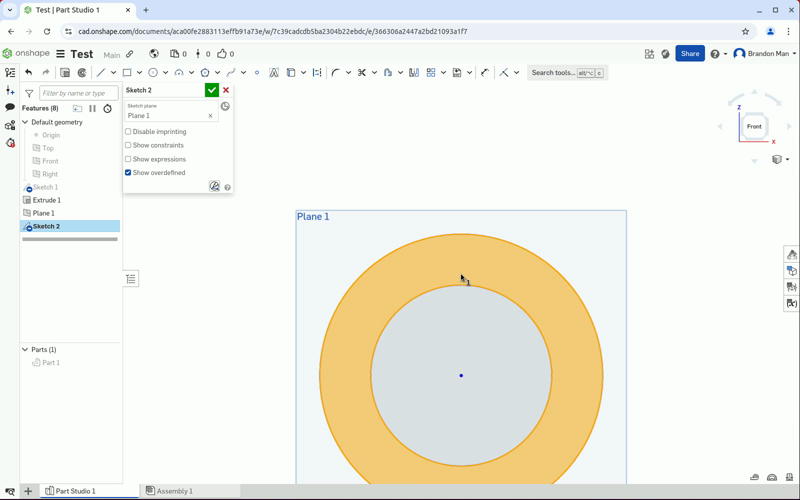
scroll(-6)
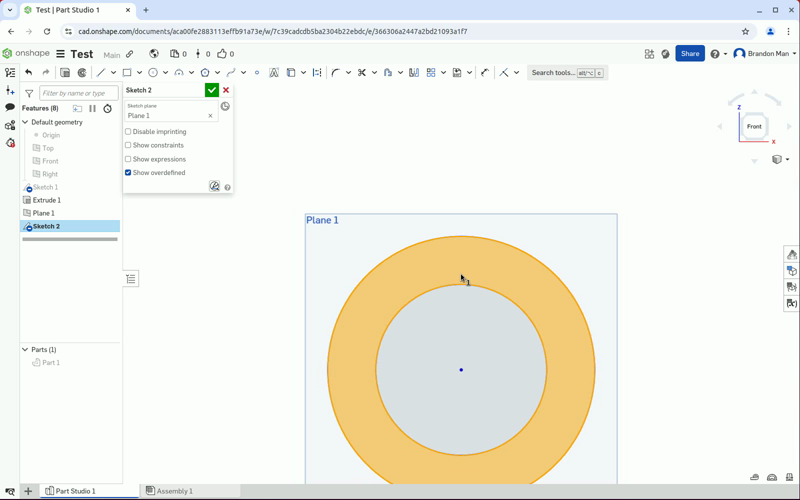
scroll(-6)
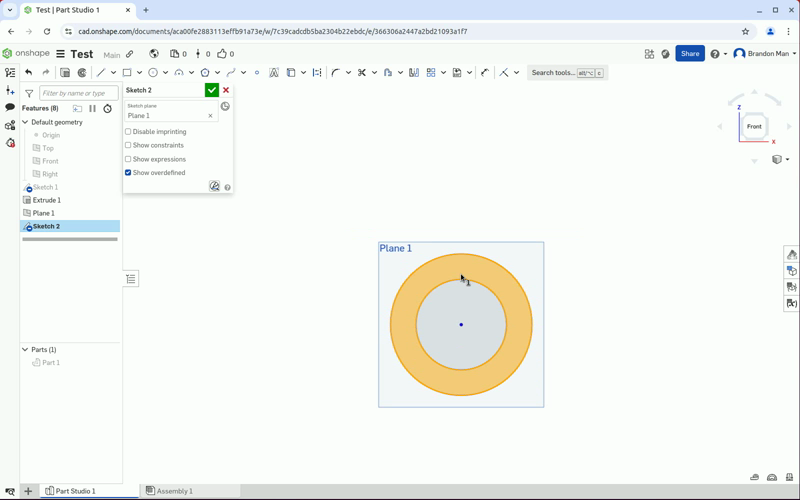
scroll(-6)
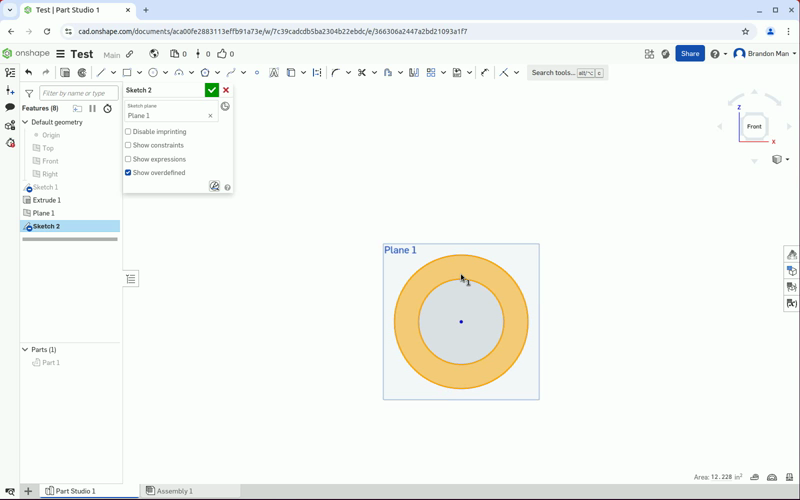
scroll(-6)
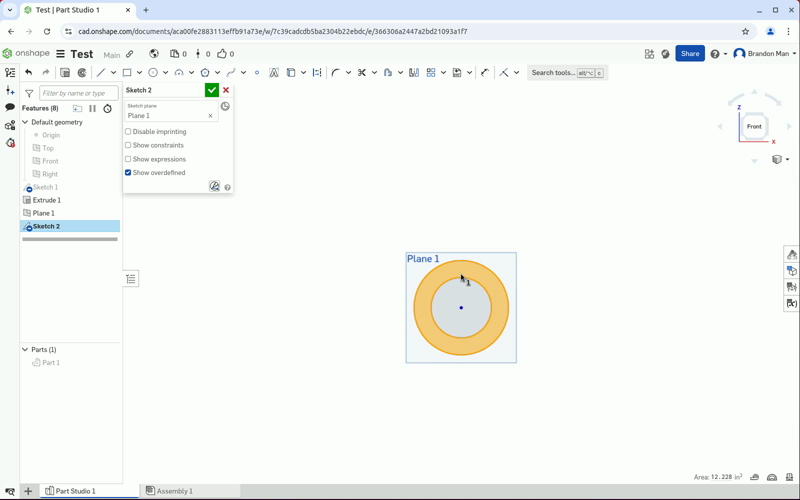
scroll(-6)
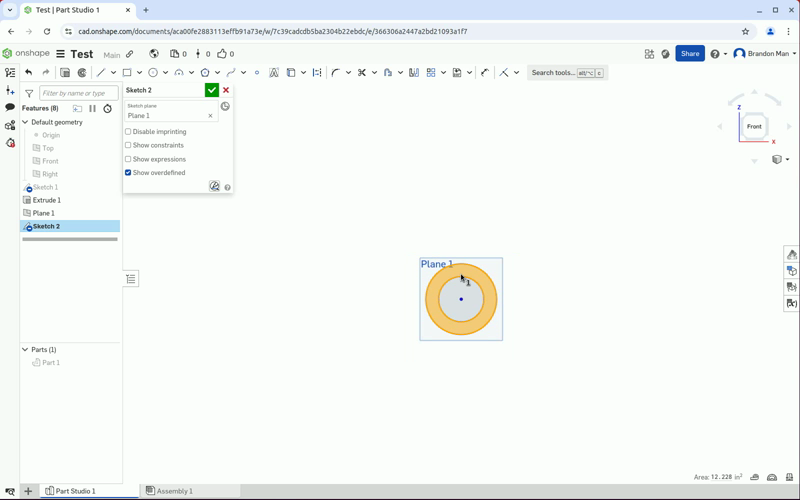
scroll(-6)
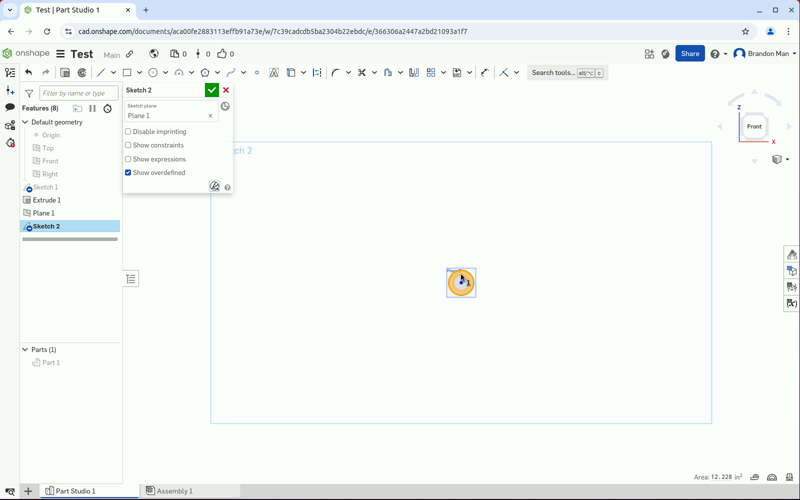
mouse_move(73, 352)
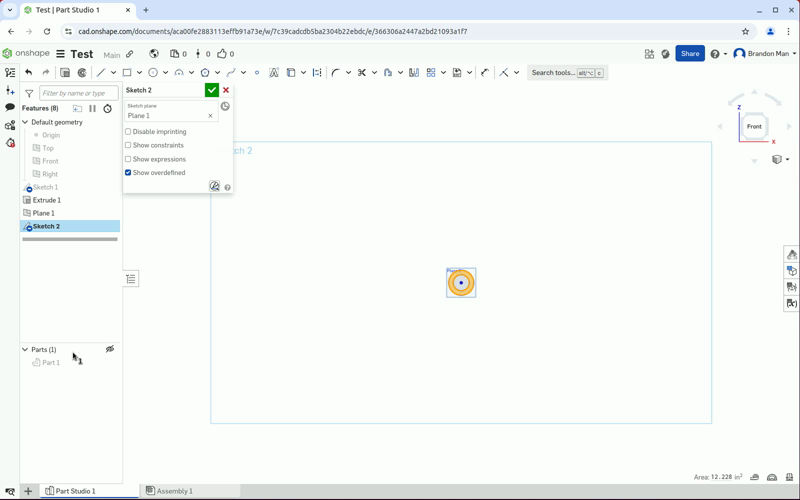
key(shift+y)
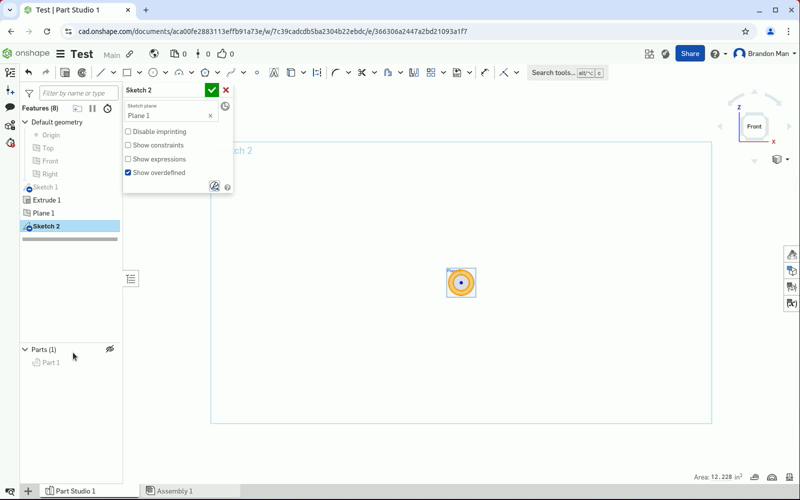
key(shift+e)
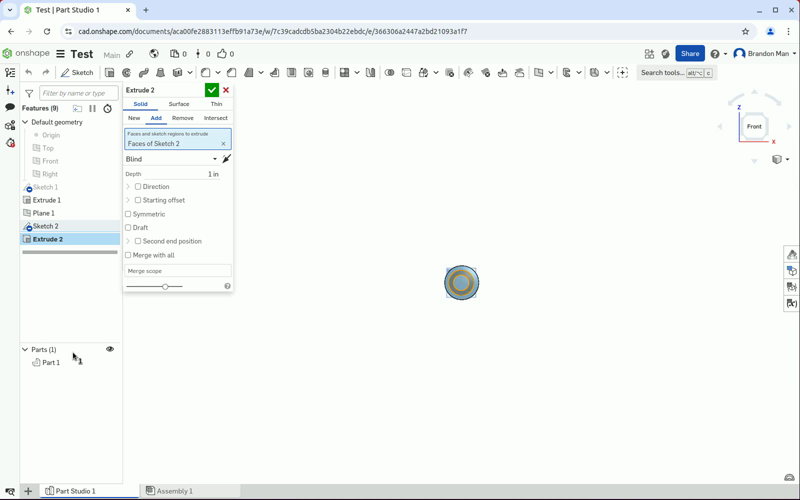
mouse_move(143, 106)
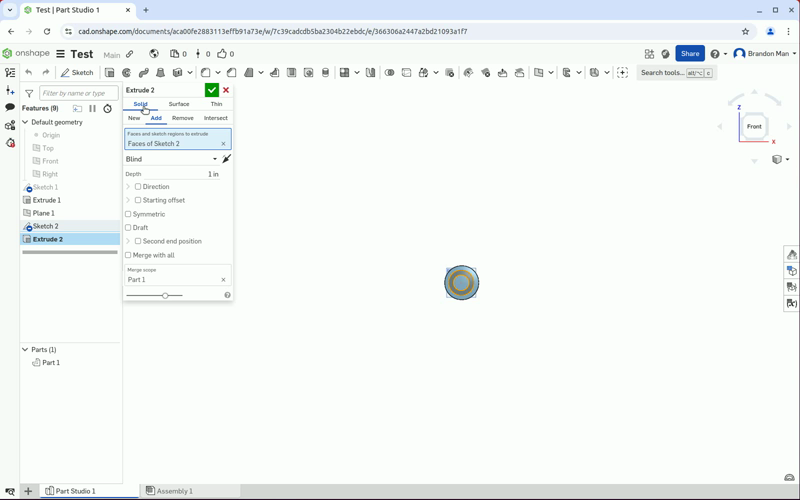
click(143, 106)
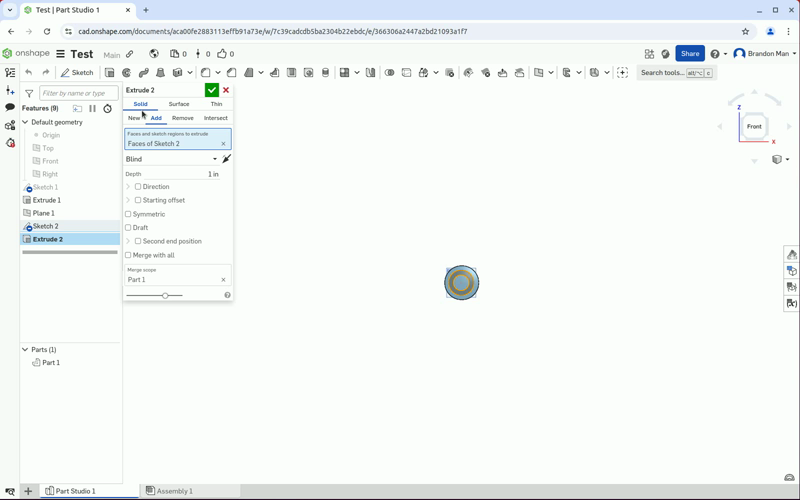
mouse_move(137, 120)
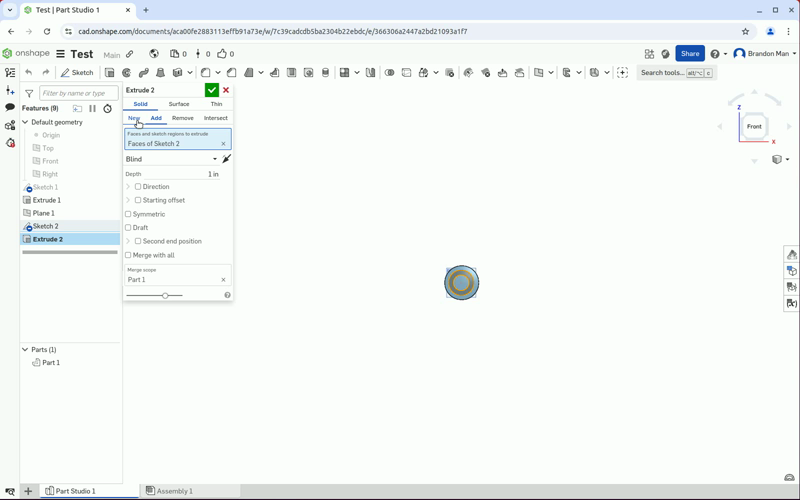
click(137, 120)
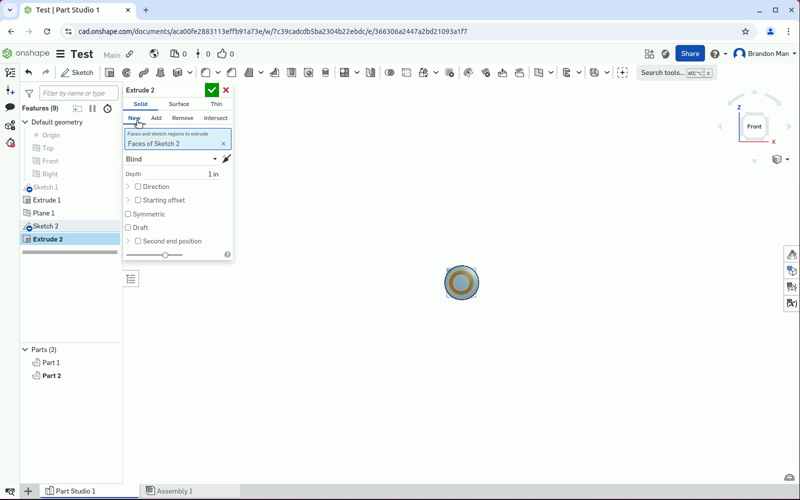
key(tab, 4)
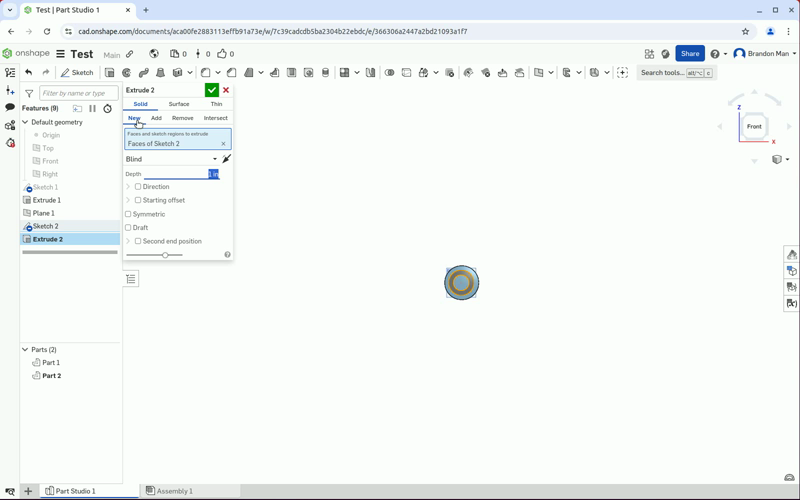
text(22.386)
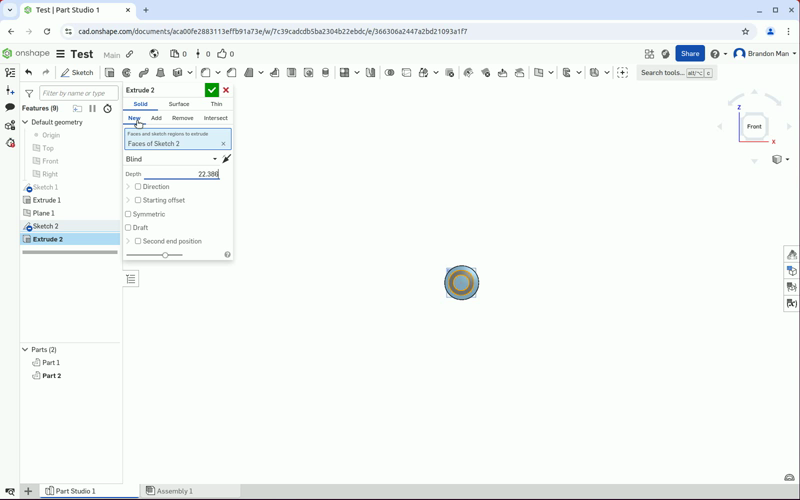
key(enter)
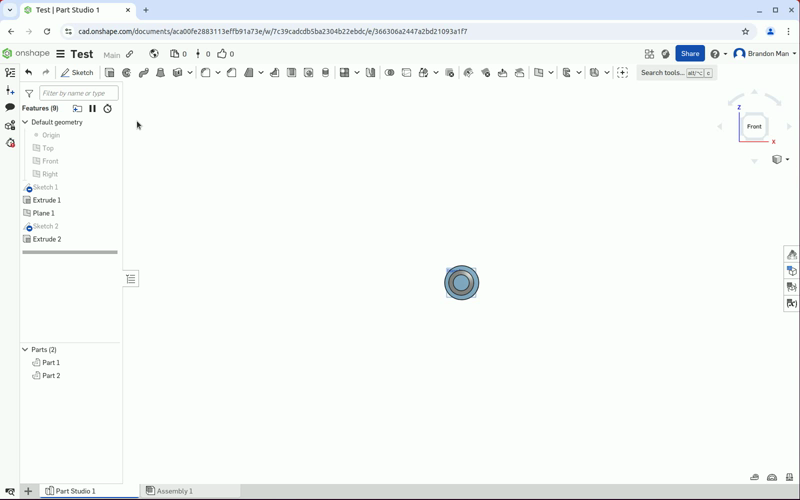
key(shift+h)
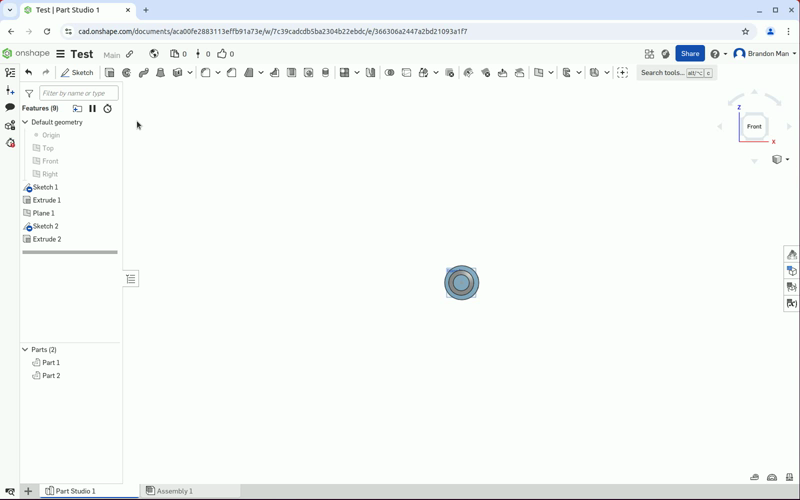
key(shift+h)
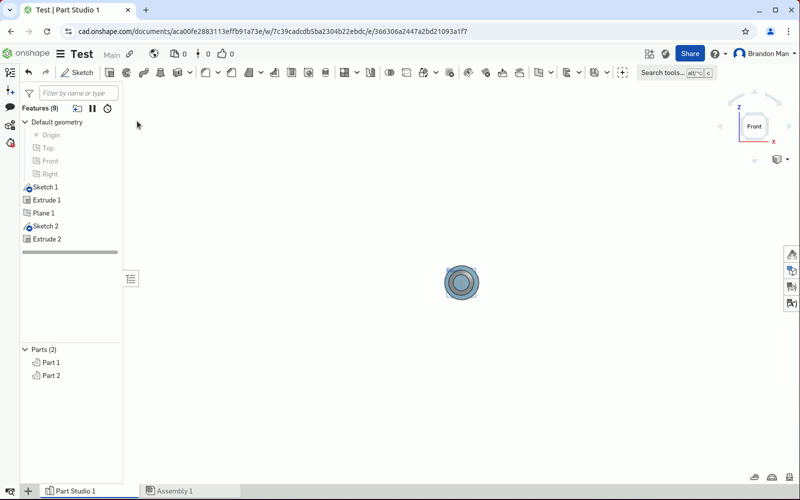
key(shift+7)
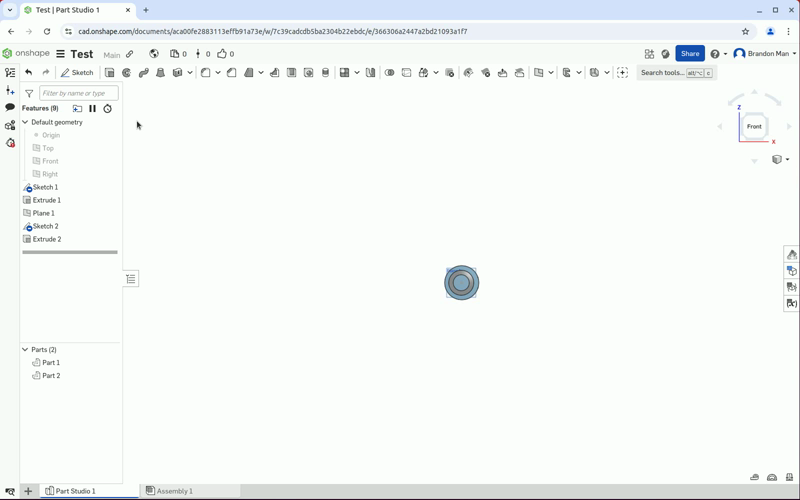
key(left, 2)
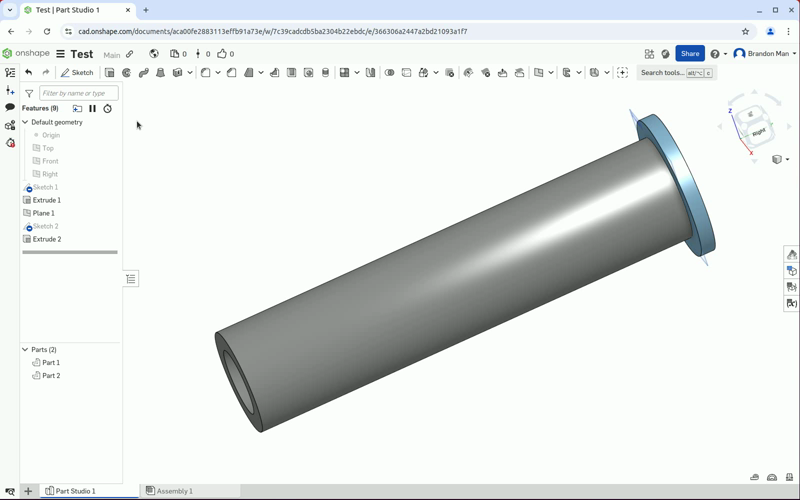
key(down, 2)
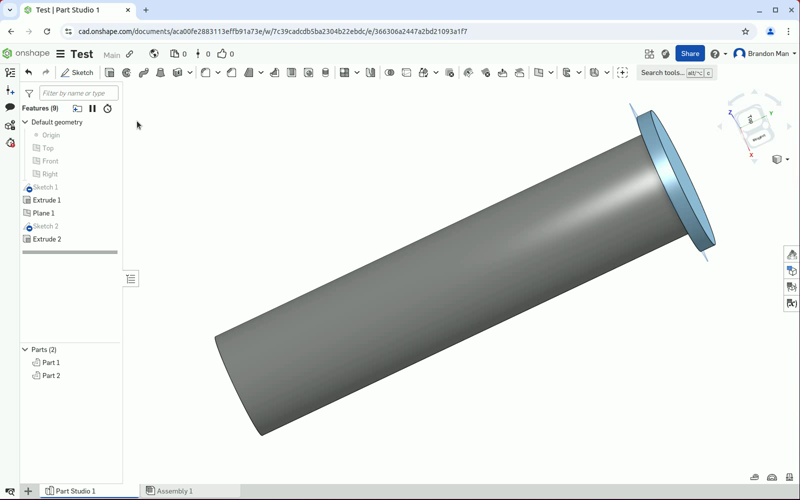
key(up, 2)
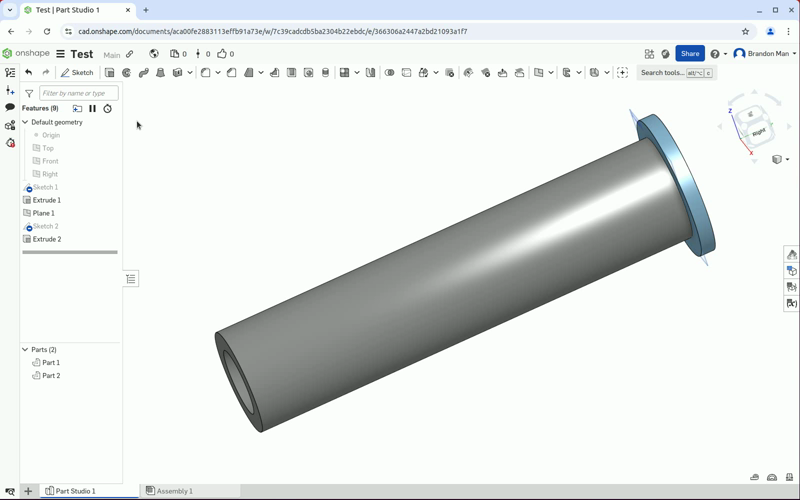
key(right, 2)
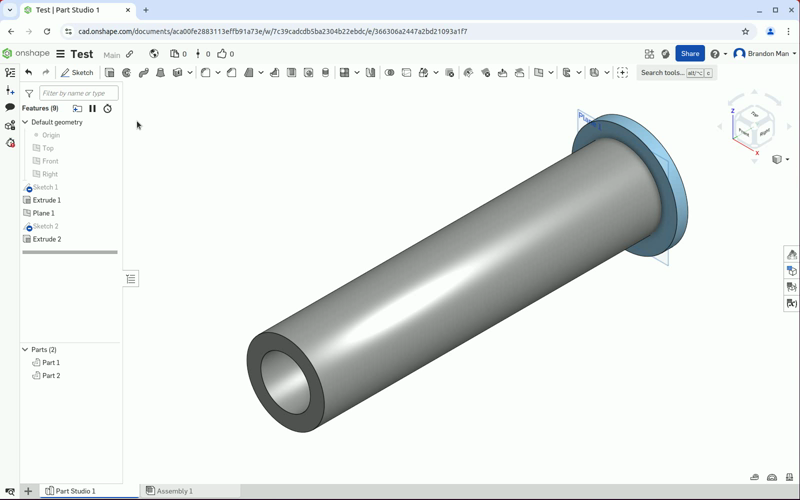
mouse_move(73, 189)
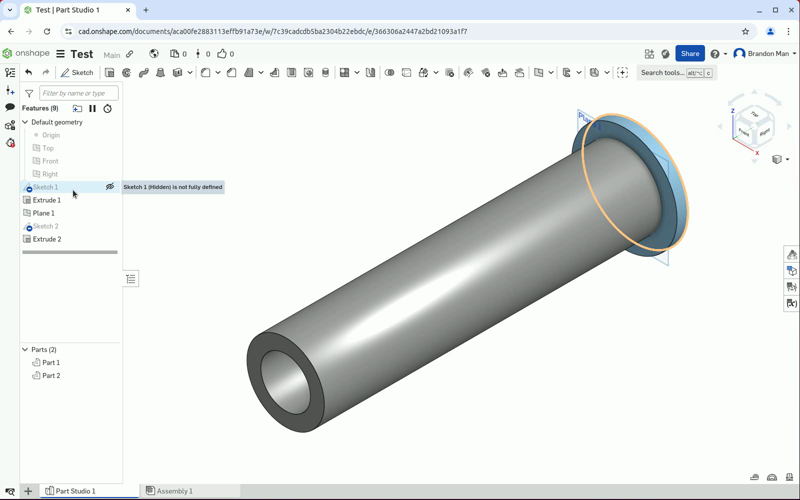
click(73, 189)